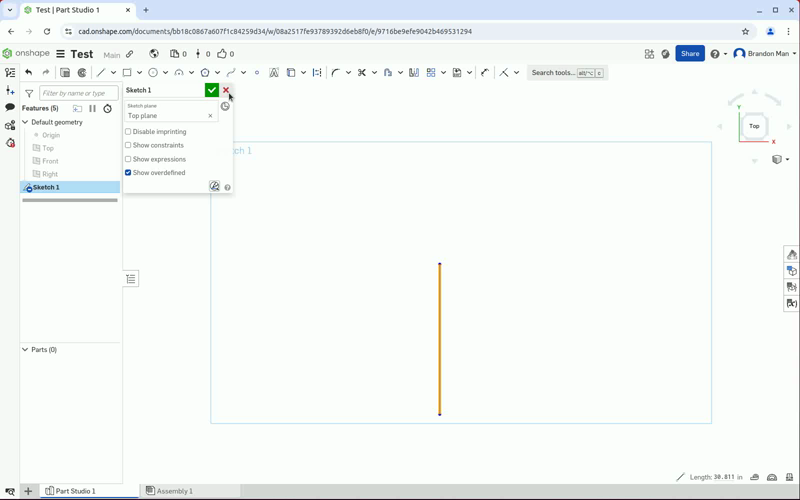
key(shift+h)
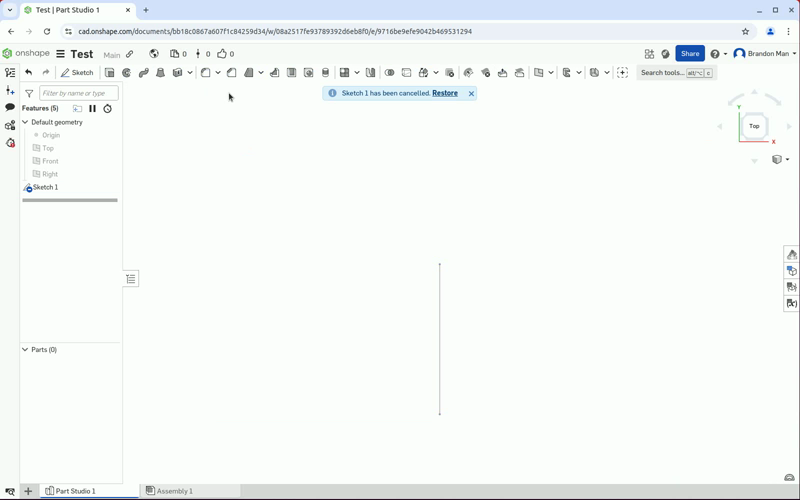
key(shift+s)
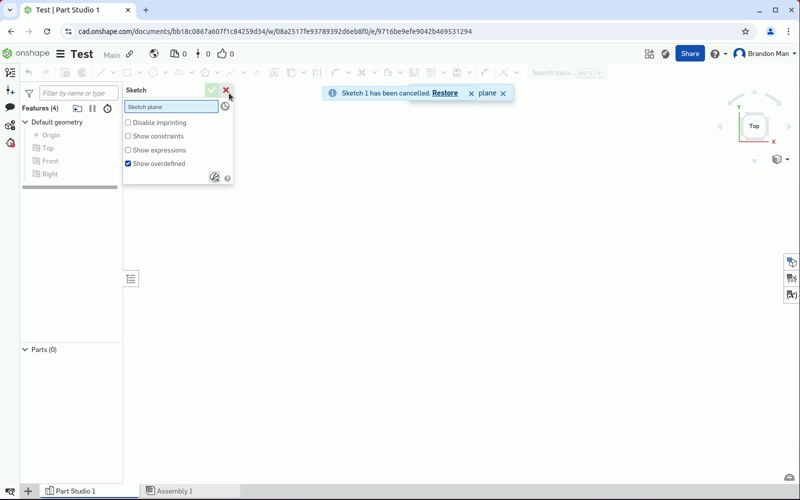
mouse_move(73, 150)
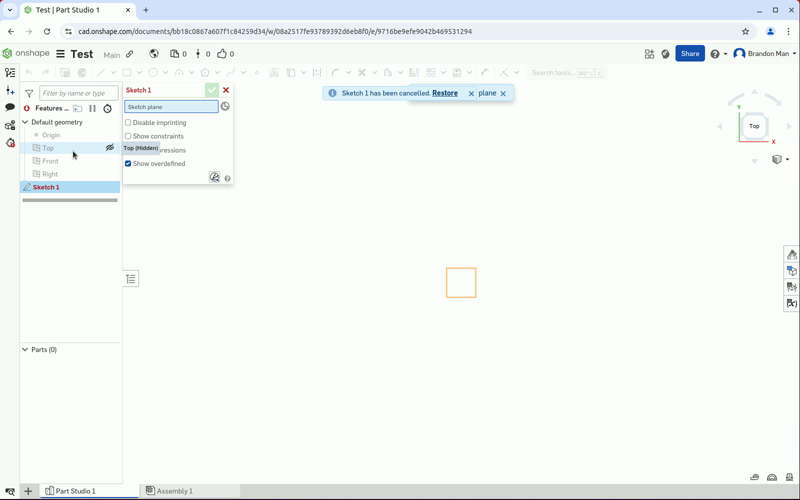
click(73, 150)
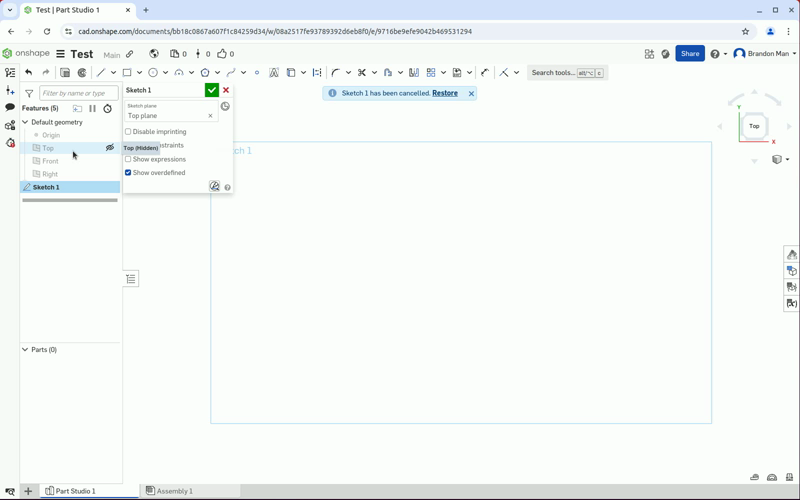
mouse_move(73, 352)
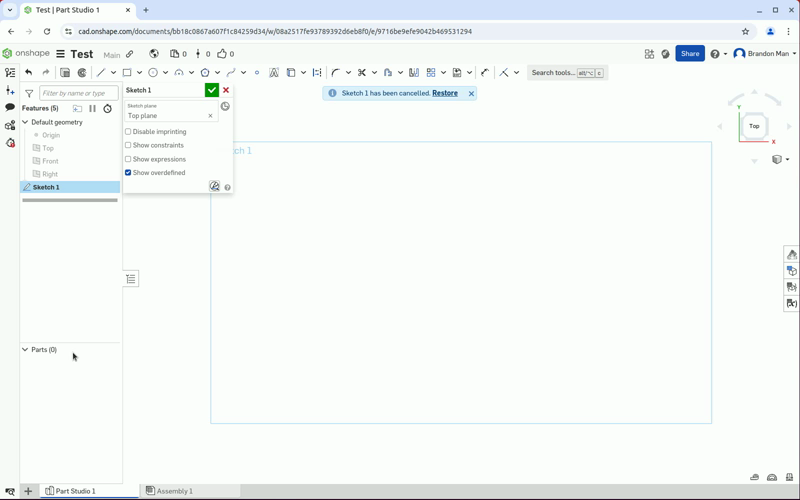
key(y)
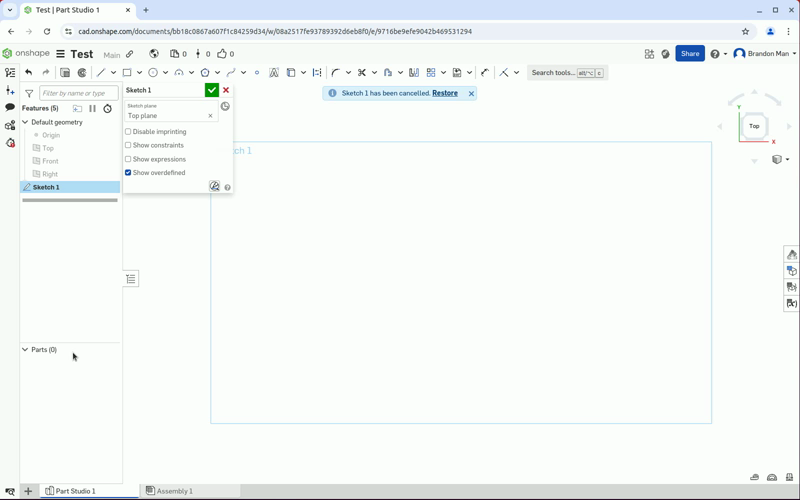
key(l)
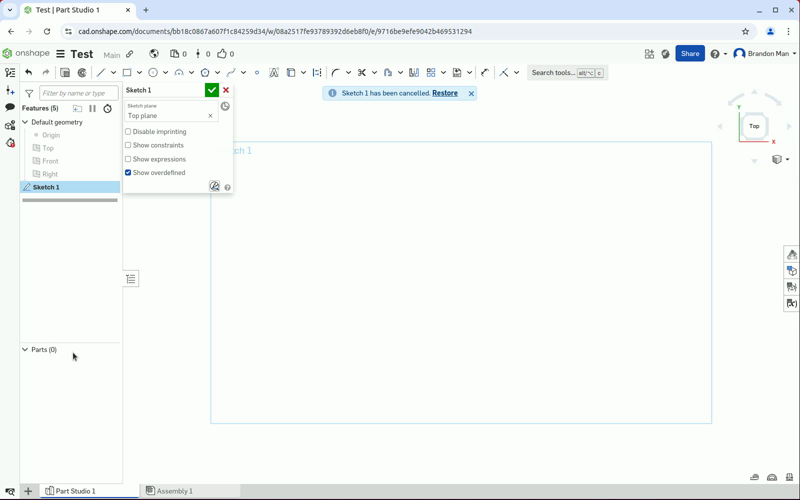
key_down(shift)
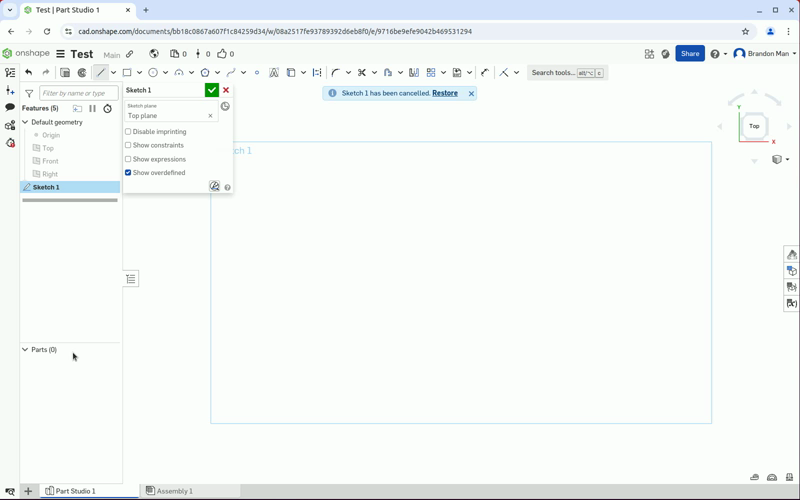
mouse_move(389, 395)
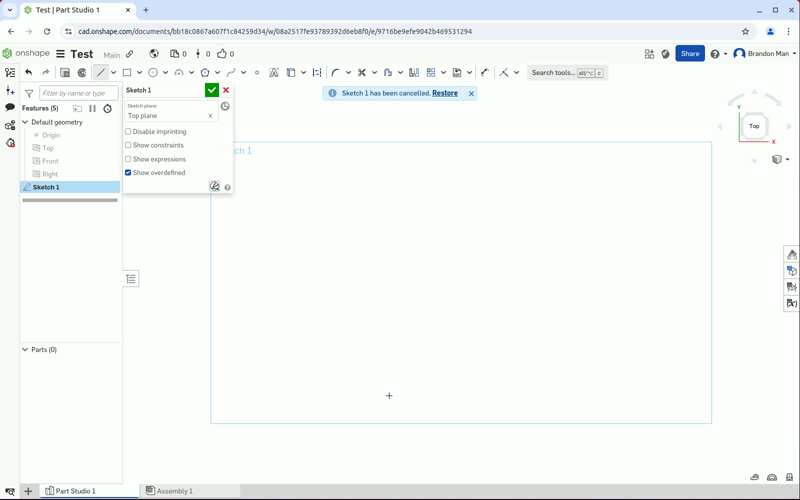
click(389, 395)
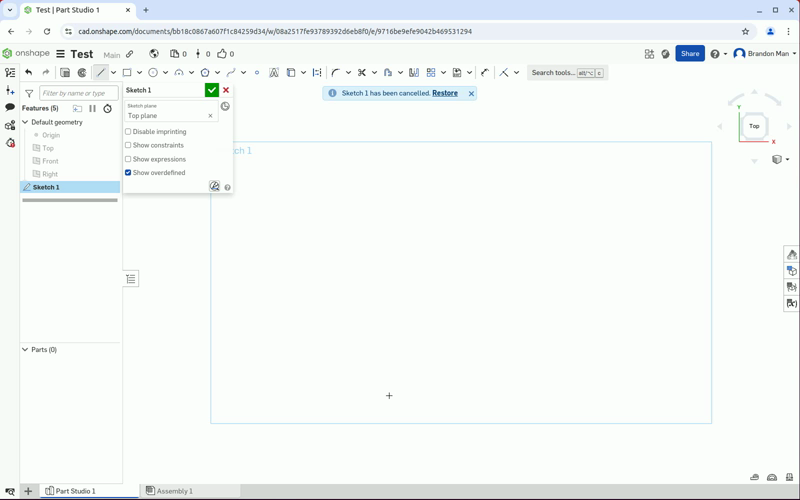
key_up(shift)
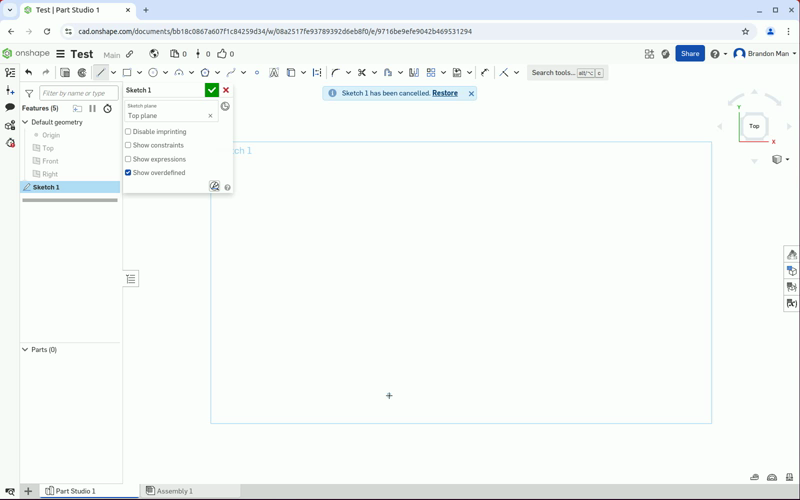
key_down(shift)
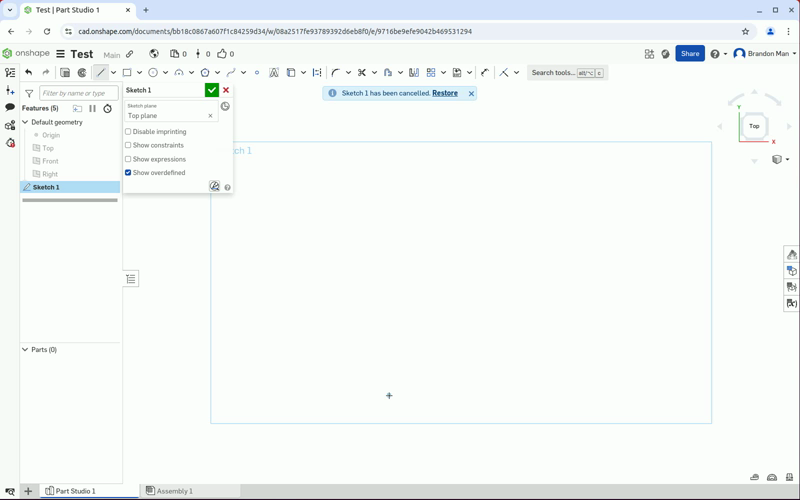
mouse_move(533, 395)
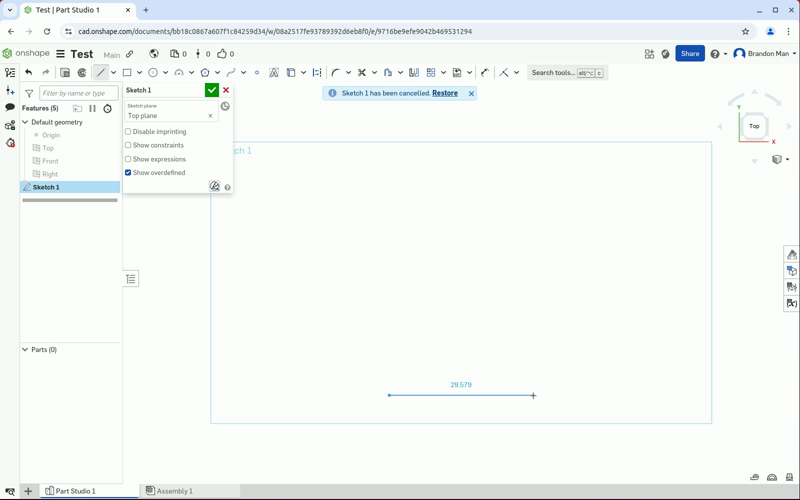
click(533, 395)
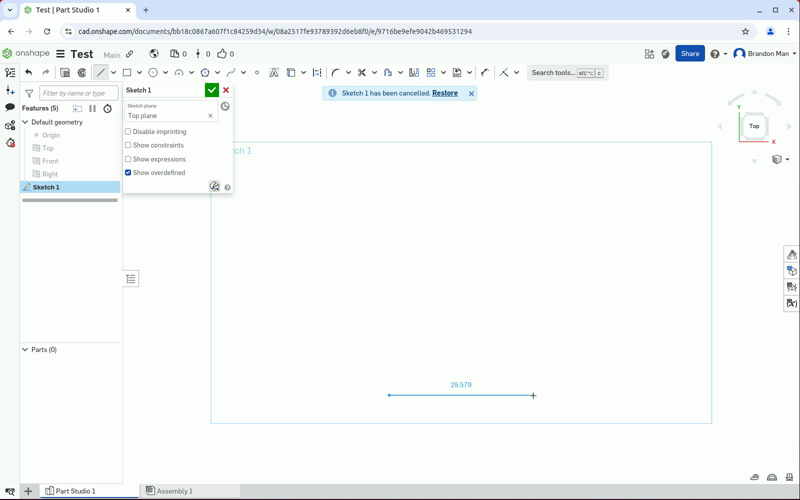
key_up(shift)
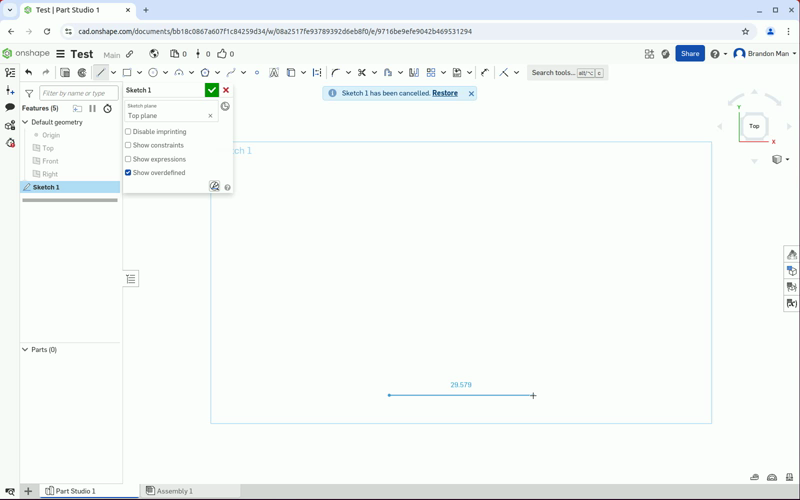
key_down(shift)
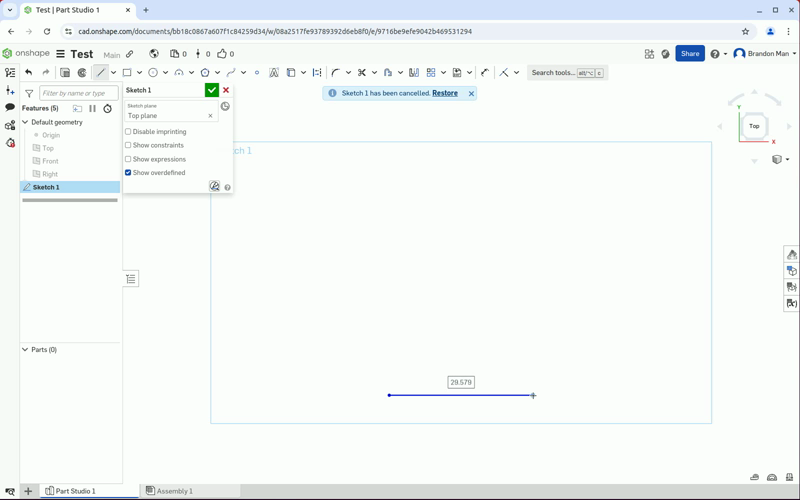
mouse_move(533, 171)
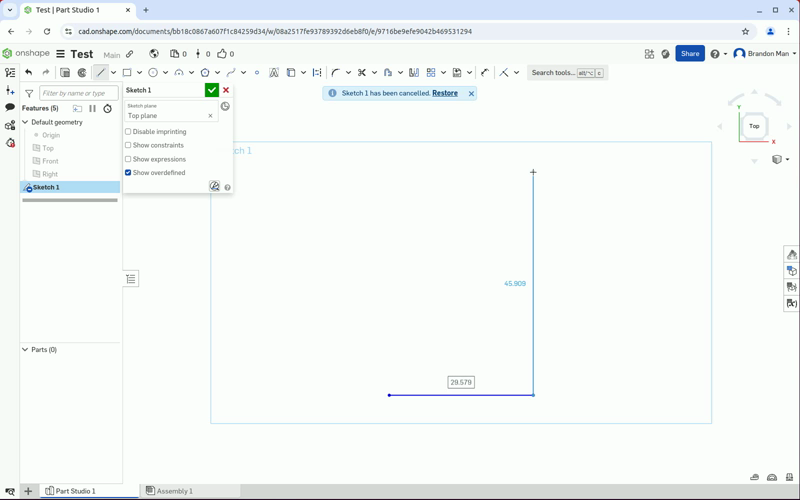
click(533, 171)
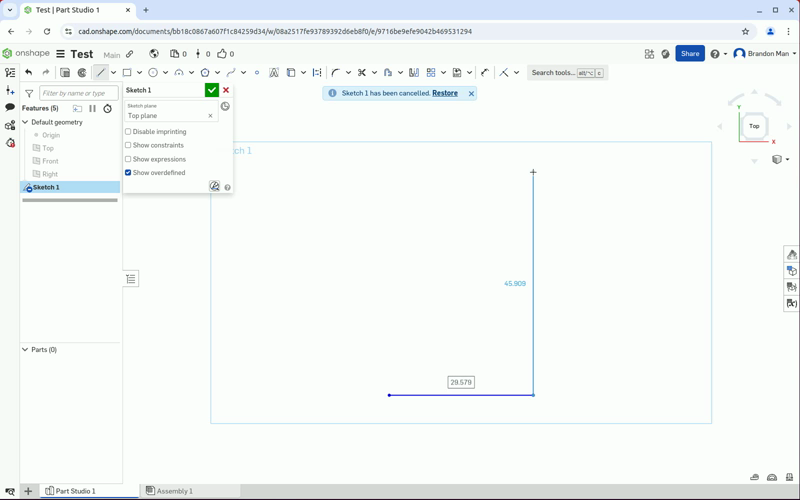
key_up(shift)
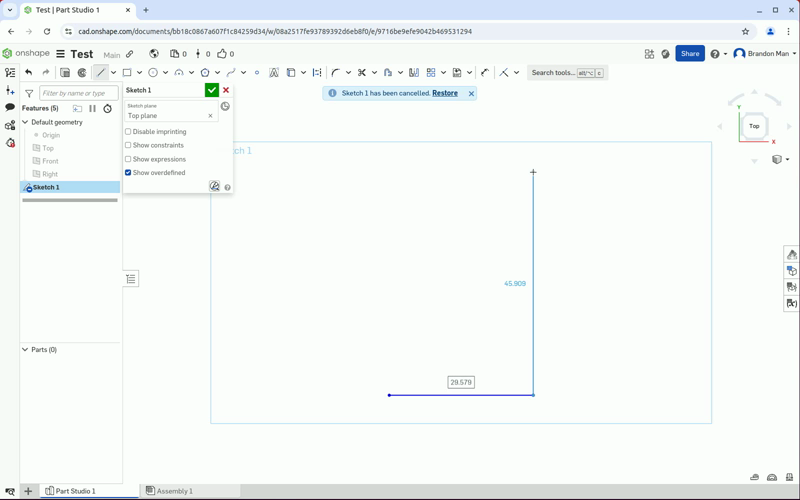
key_down(shift)
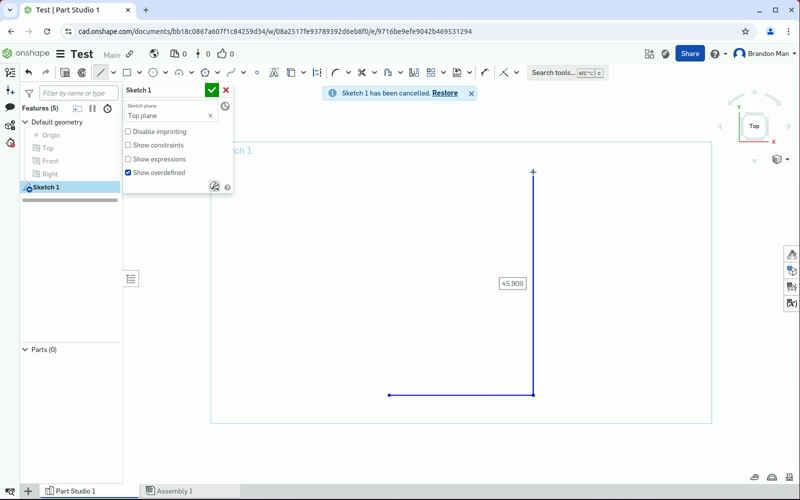
mouse_move(389, 171)
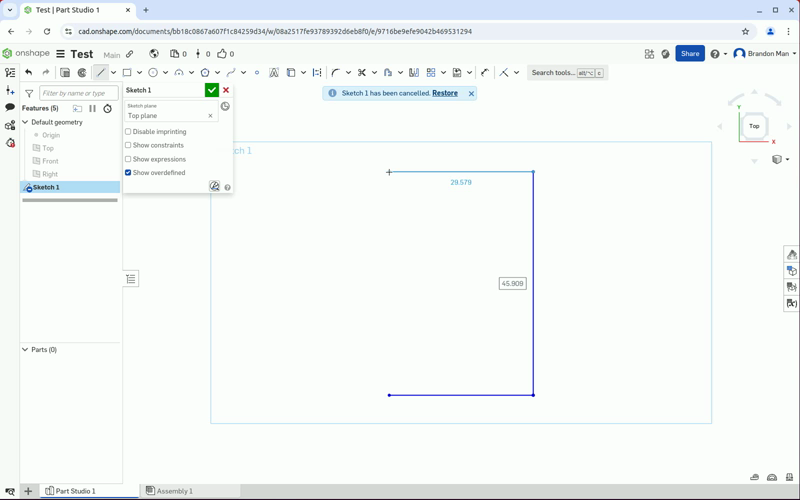
click(389, 171)
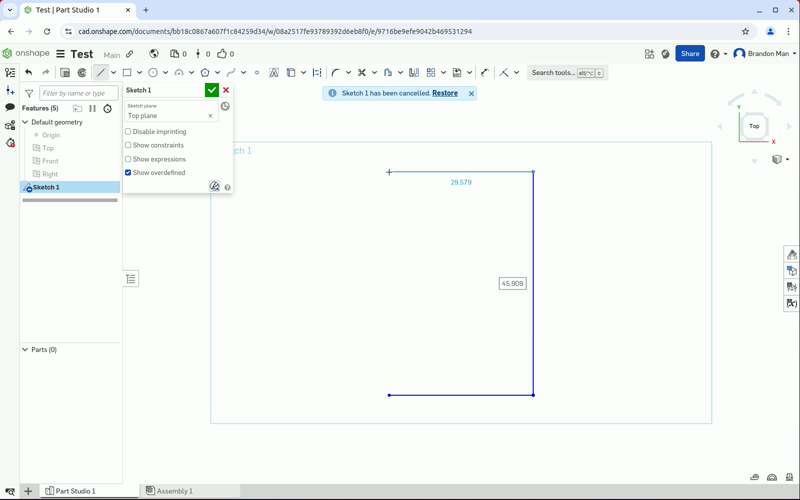
key_up(shift)
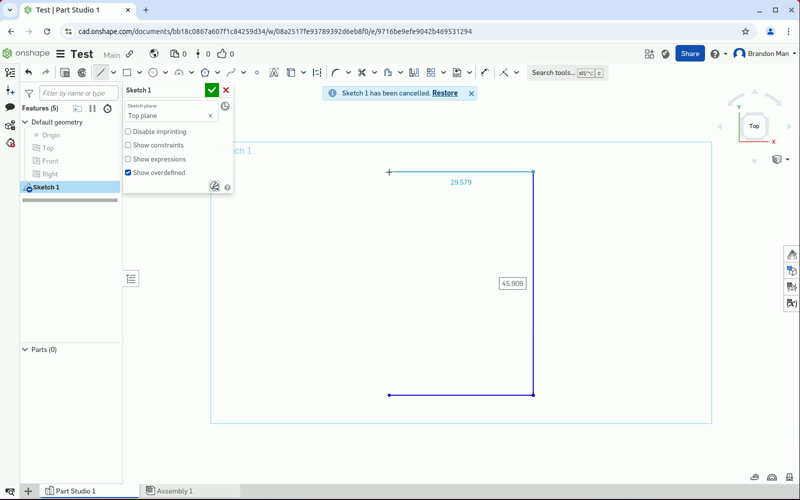
key_down(shift)
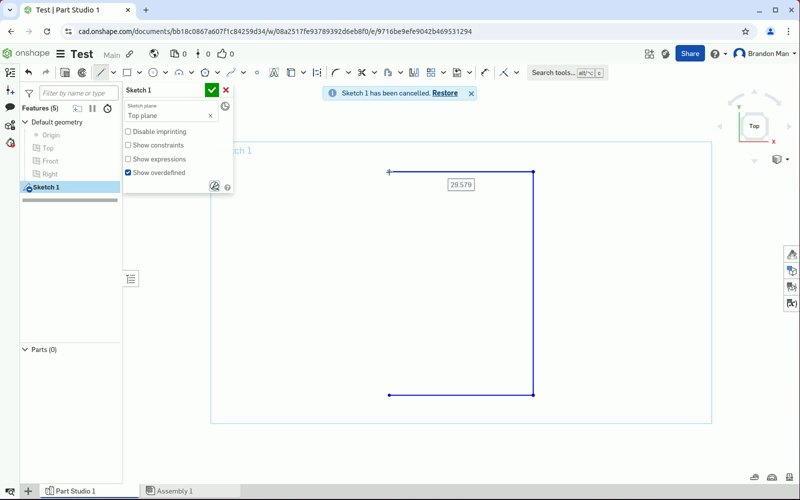
mouse_move(389, 395)
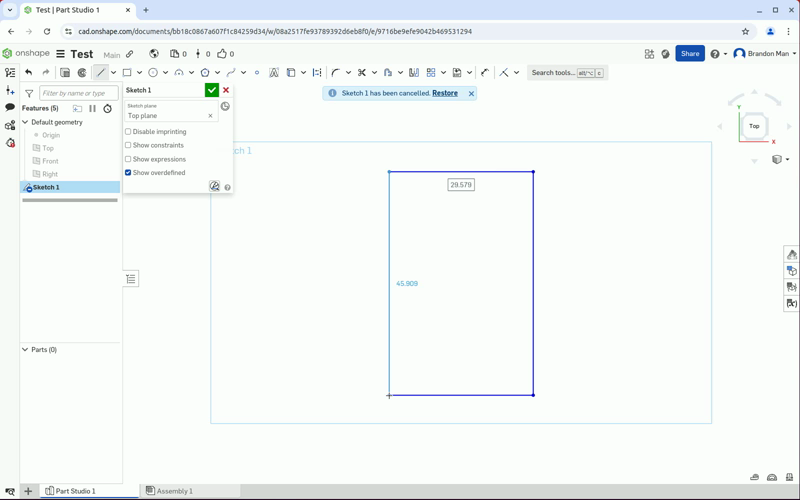
key_up(shift)
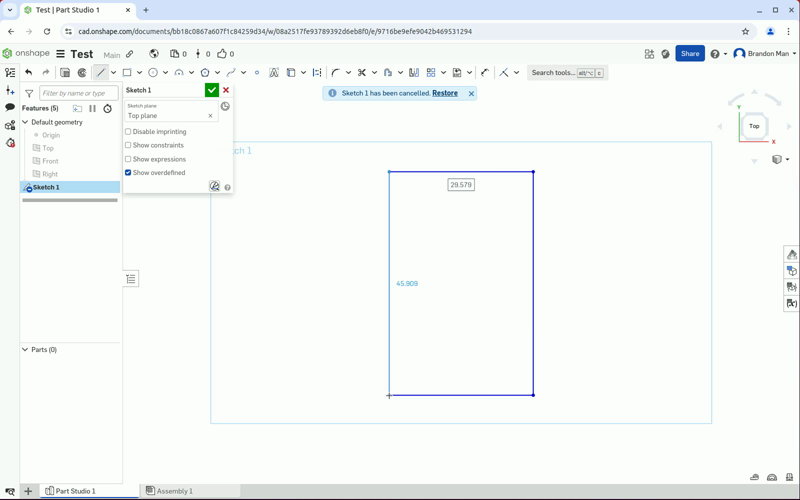
click(389, 395)
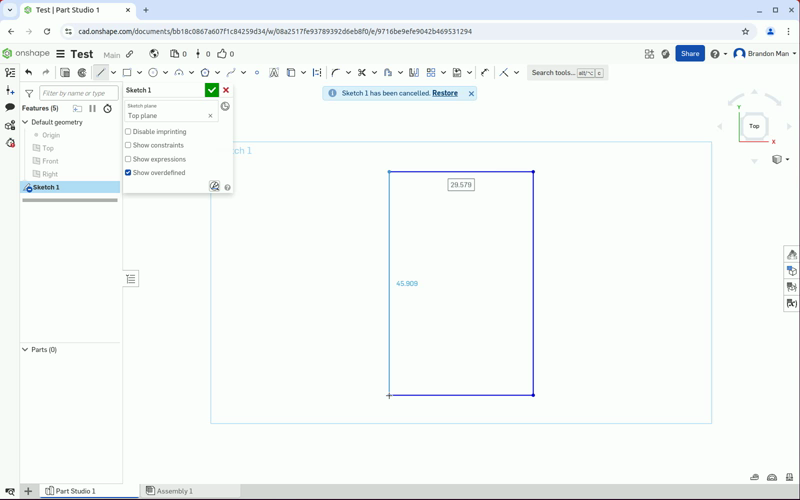
key(esc)
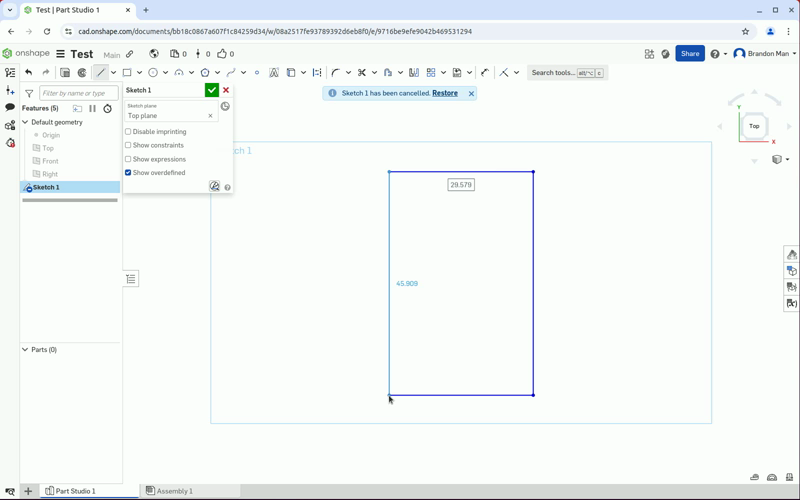
mouse_move(445, 239)
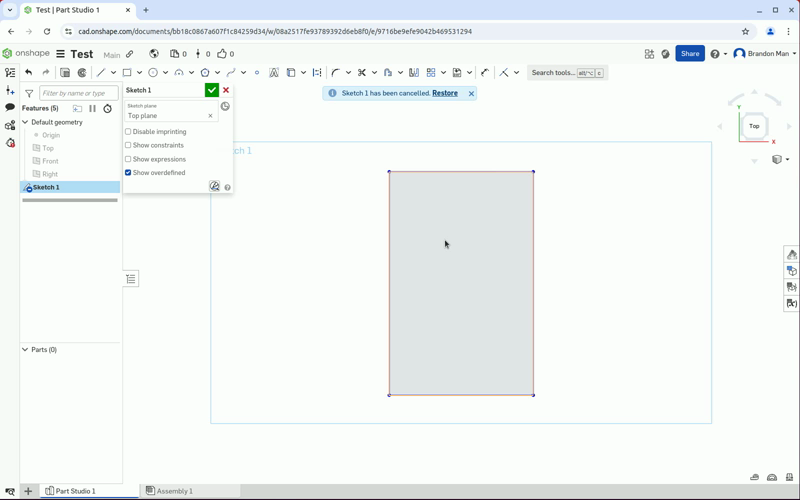
click(445, 239)
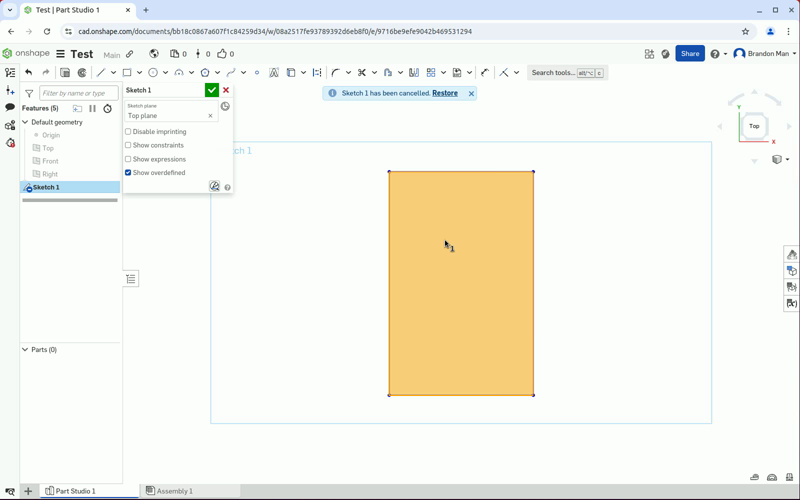
mouse_move(73, 352)
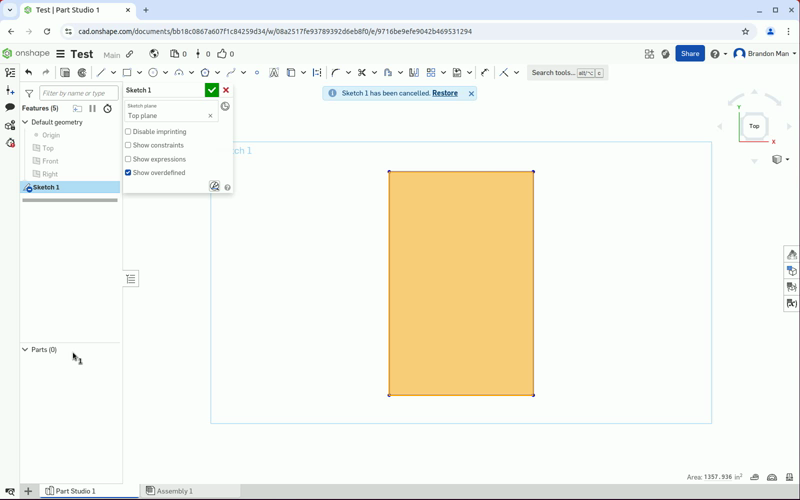
key(shift+y)
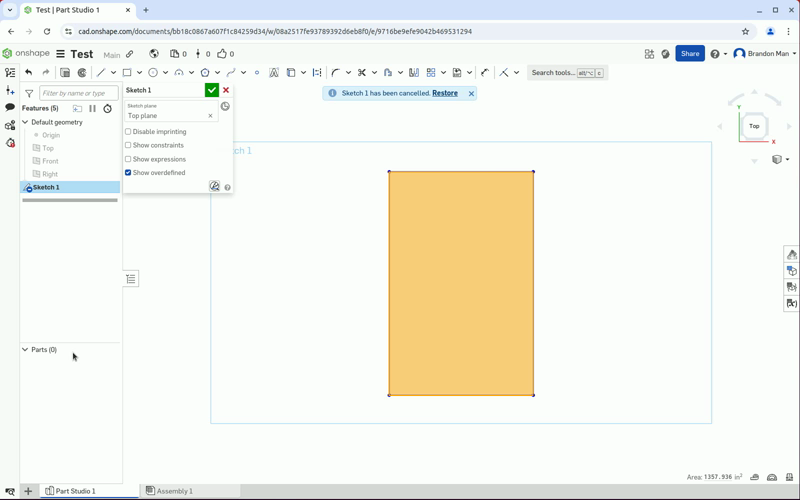
key(shift+e)
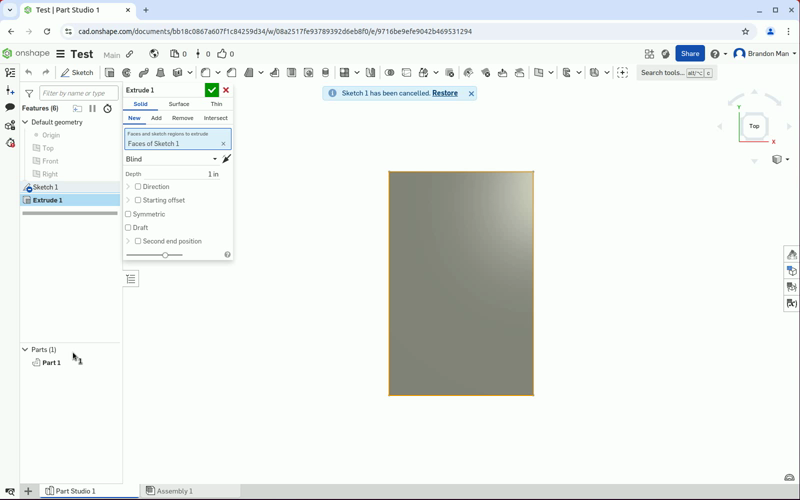
mouse_move(143, 106)
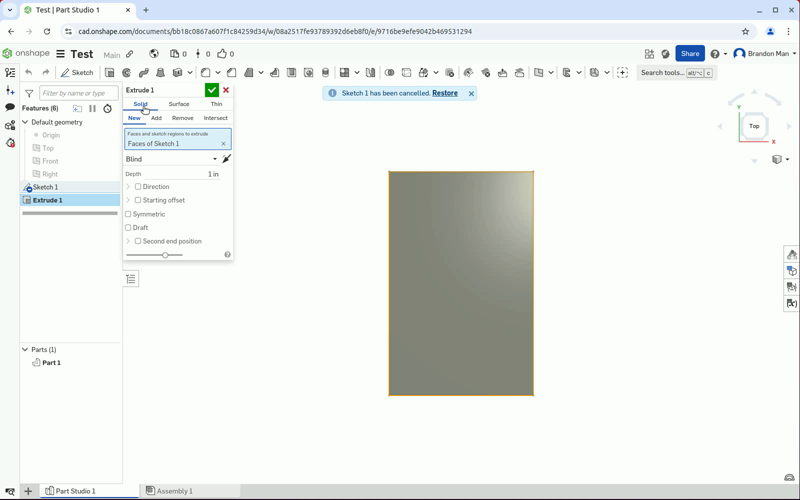
click(143, 106)
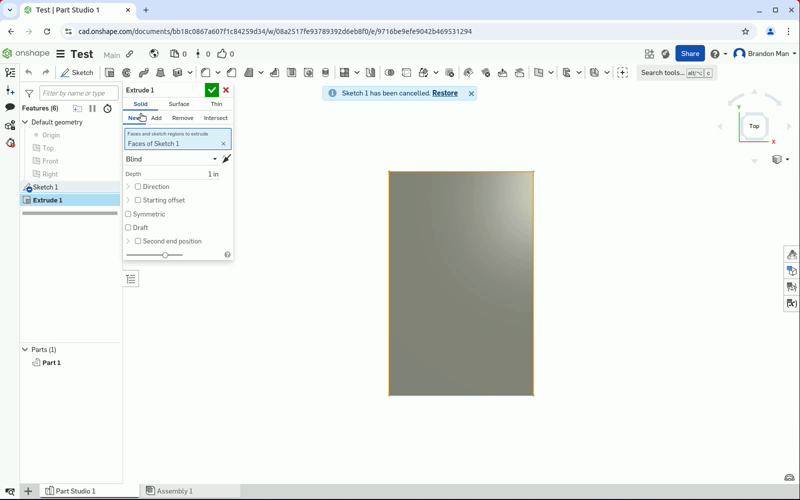
mouse_move(137, 120)
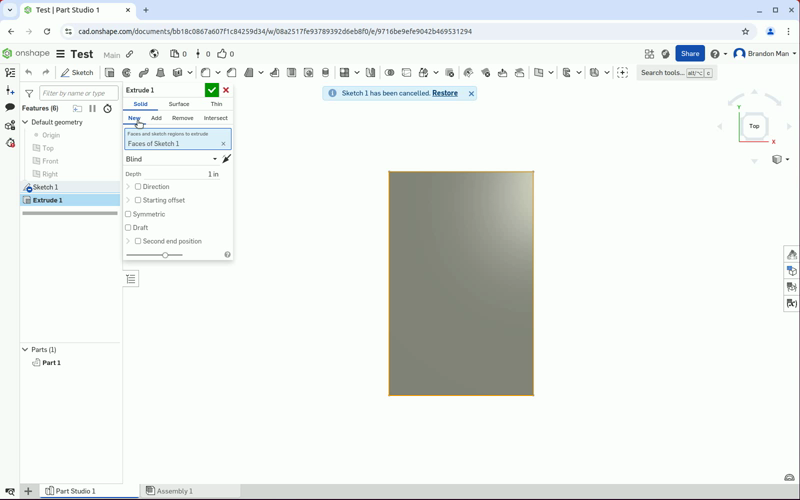
click(137, 120)
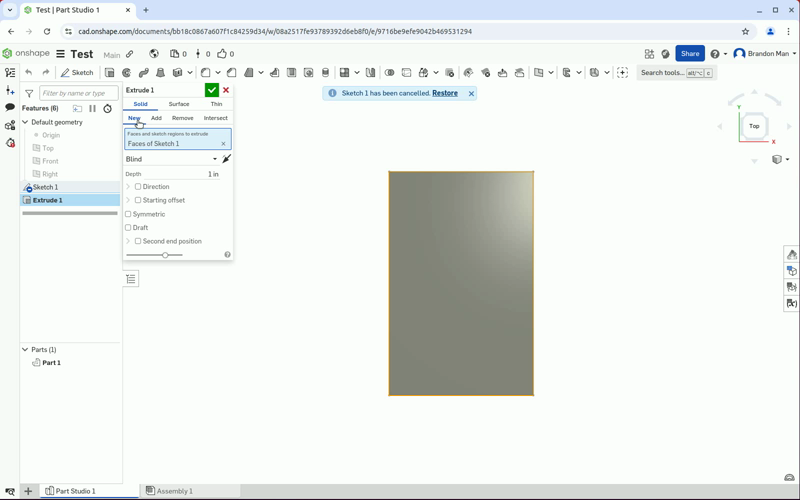
key(tab, 4)
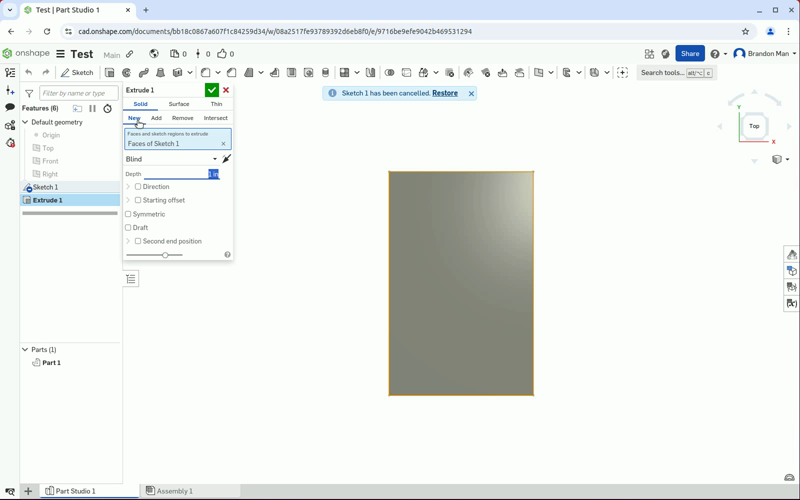
text(7.703)
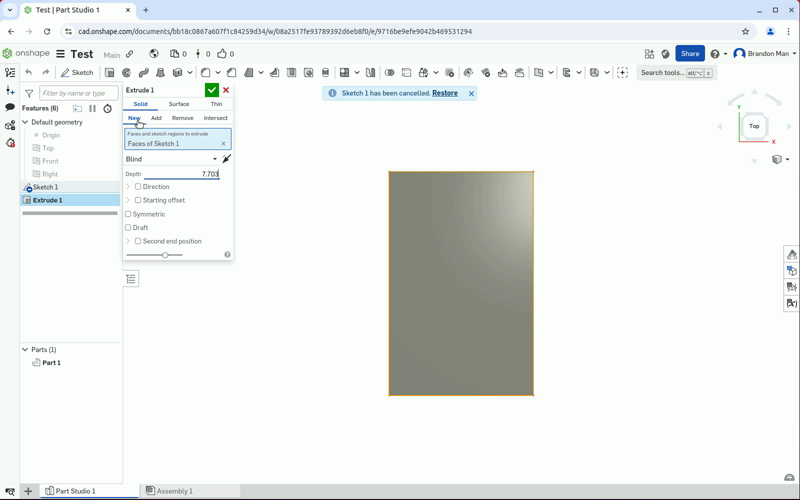
key(enter)
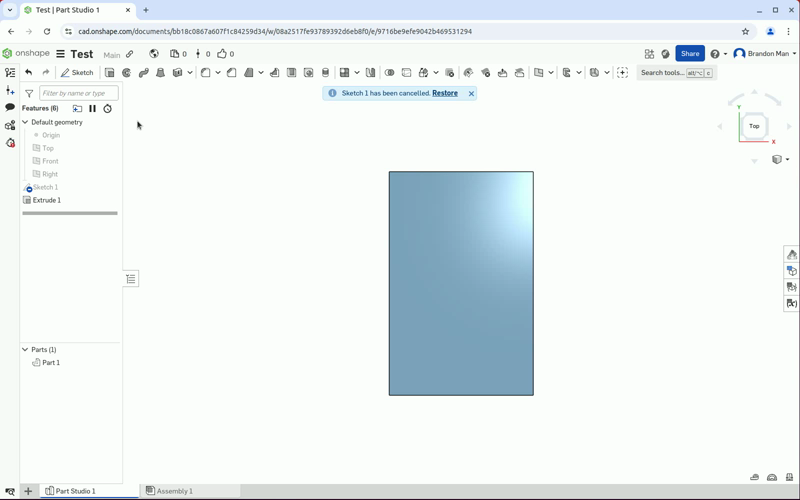
key(shift+h)
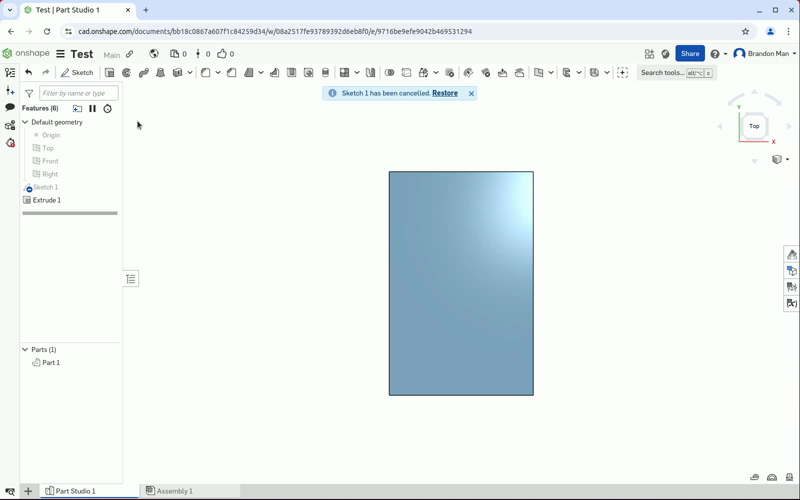
key(shift+h)
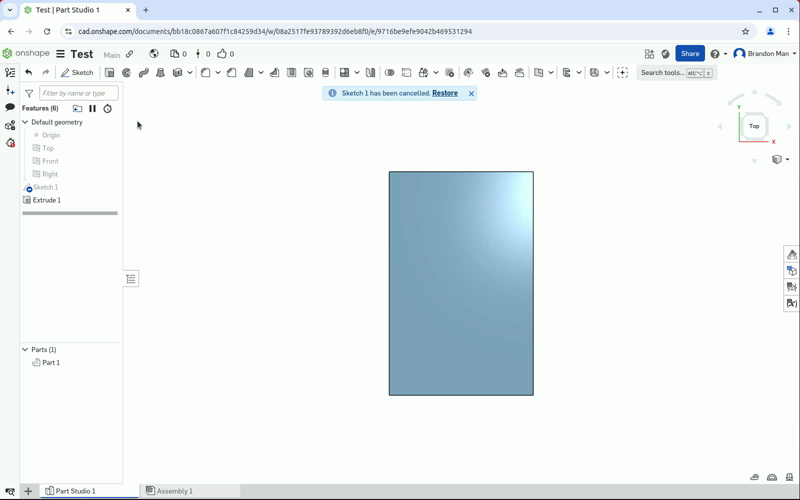
mouse_move(73, 189)
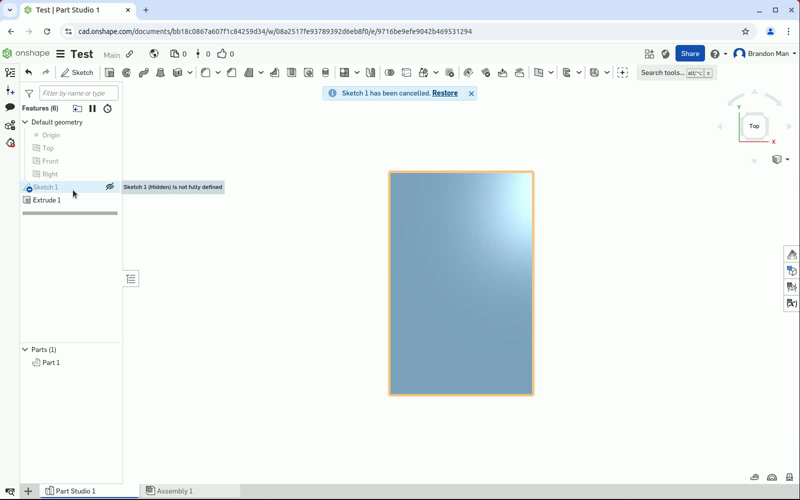
click(73, 189)
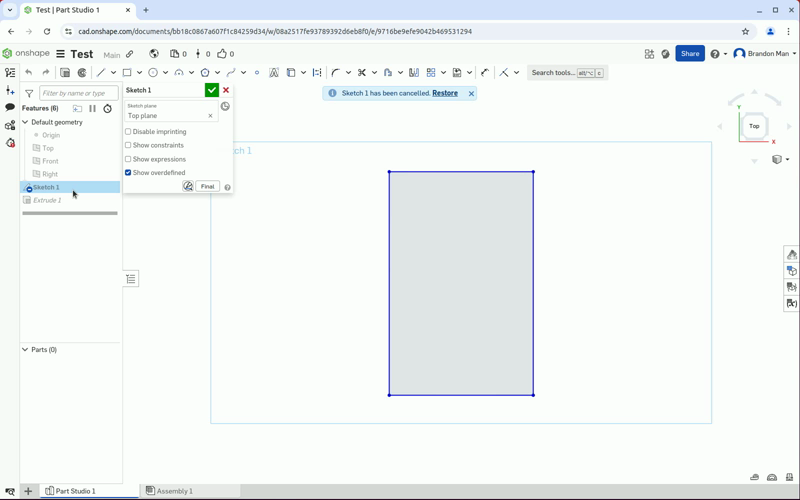
mouse_move(229, 92)
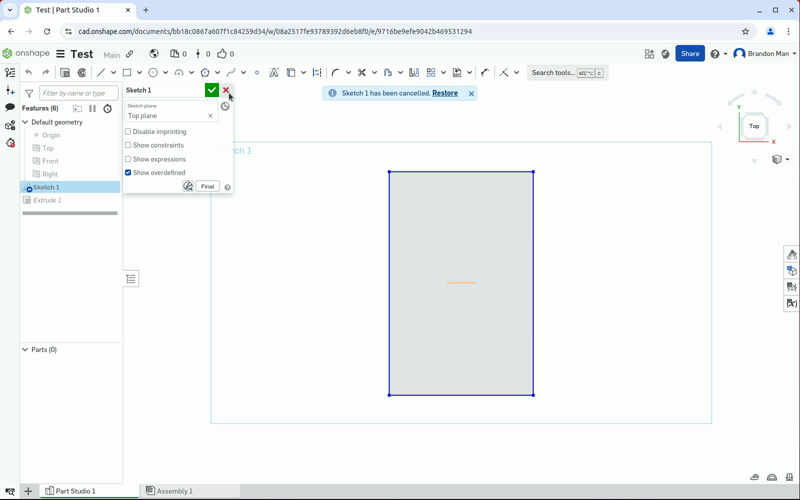
click(229, 92)
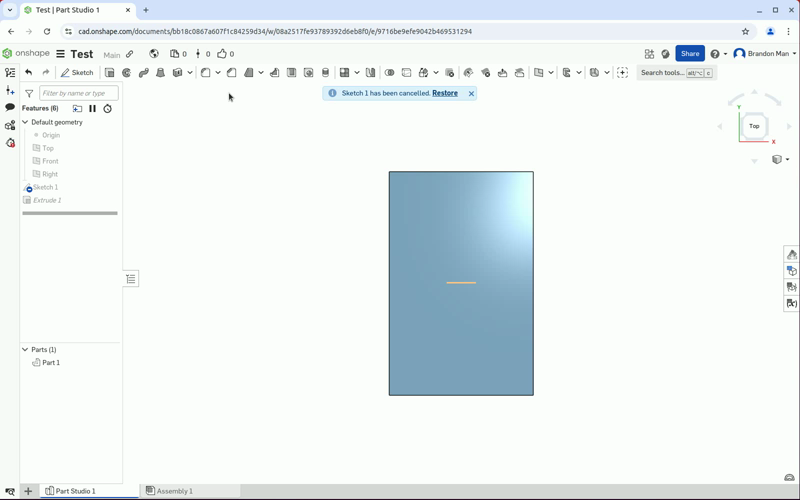
mouse_move(73, 352)
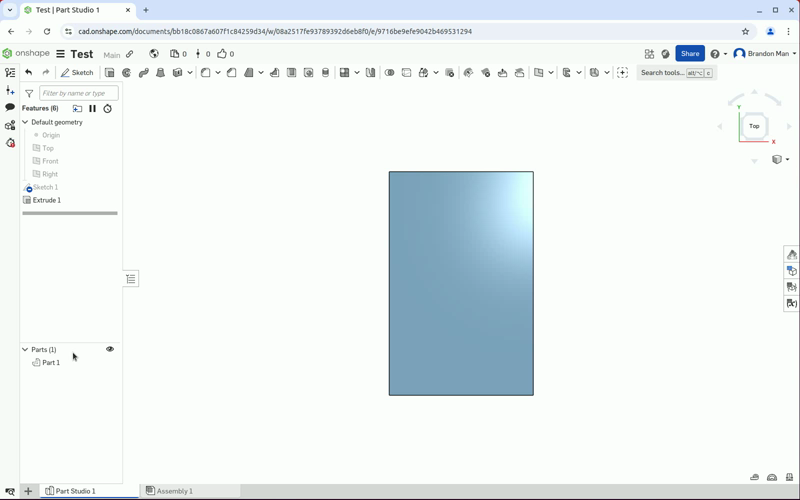
key(y)
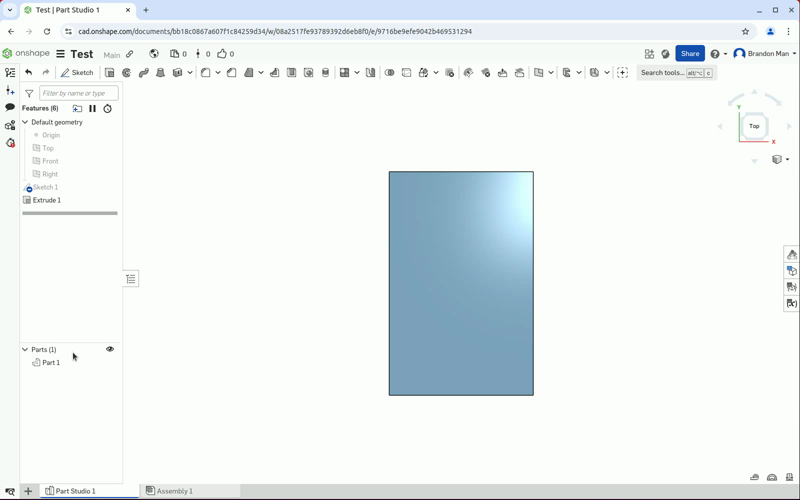
key(shift+p)
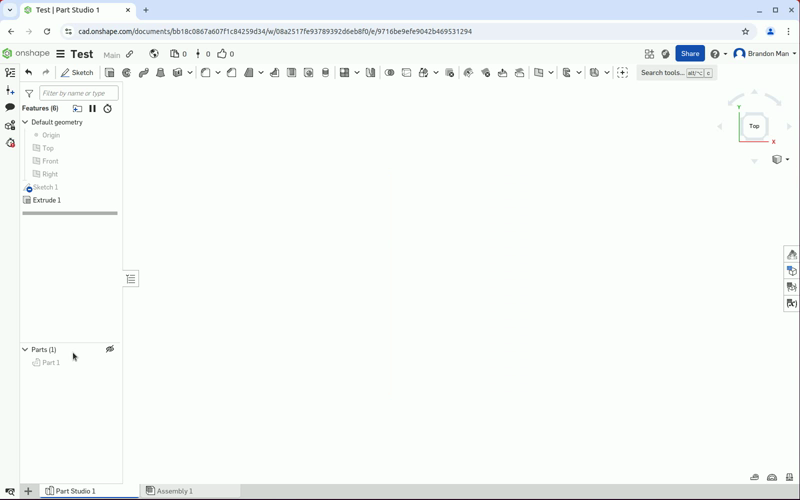
key(space)
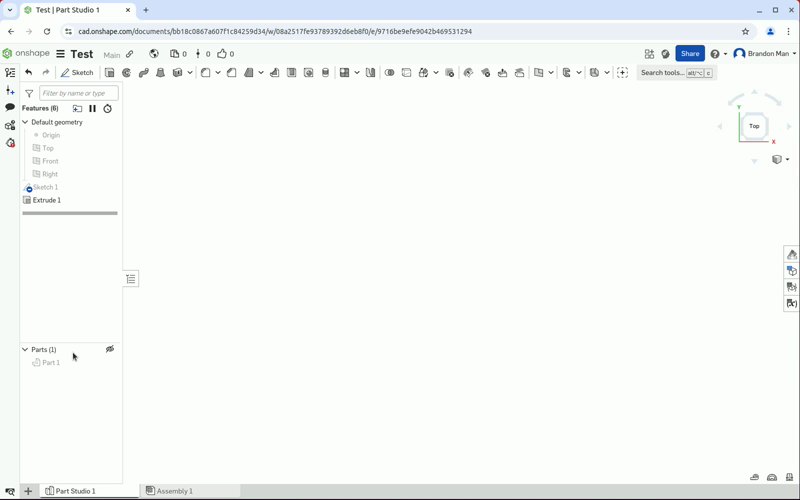
key_down(shift)
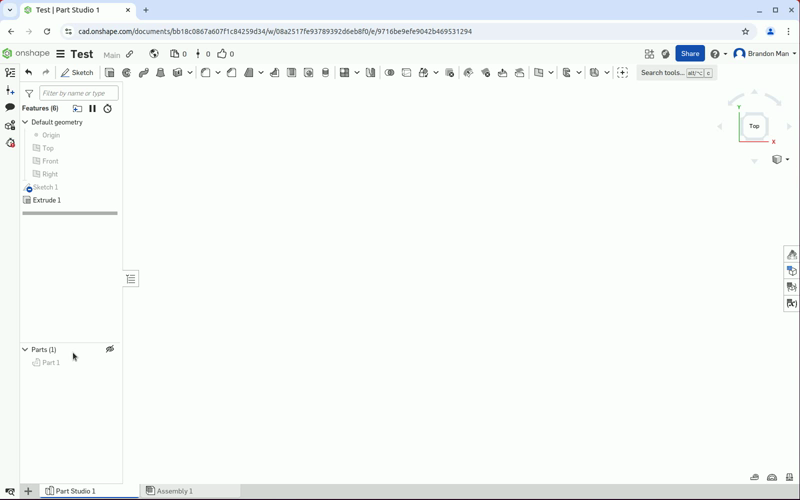
key(up)
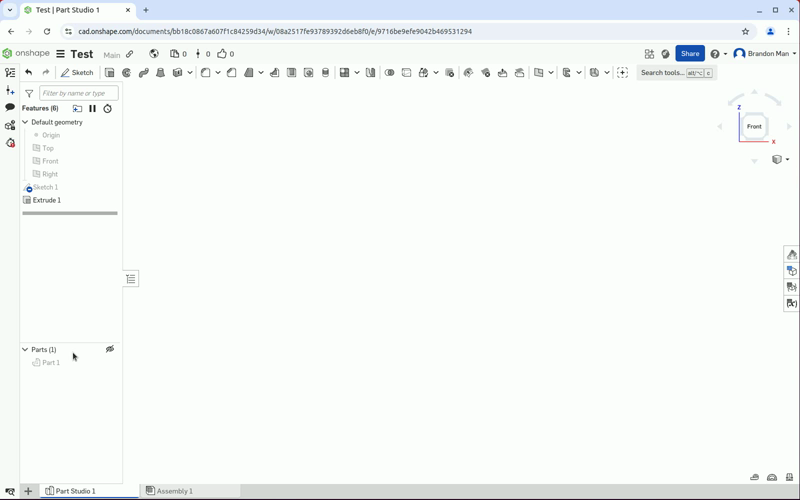
key_up(shift)
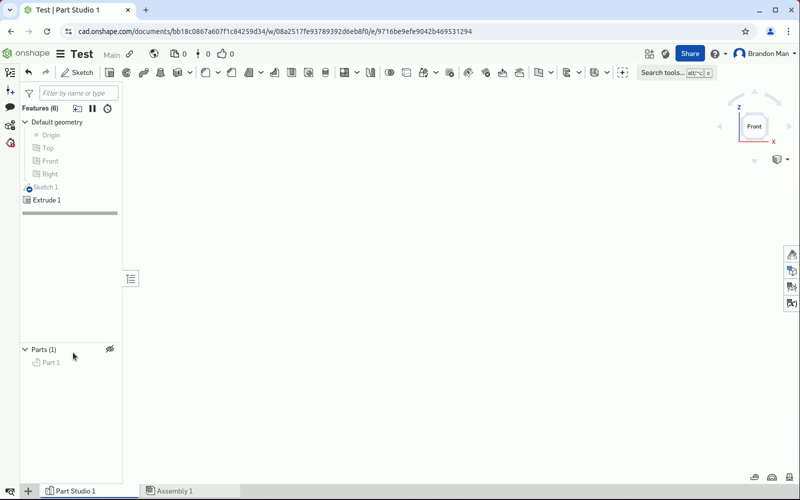
mouse_move(73, 352)
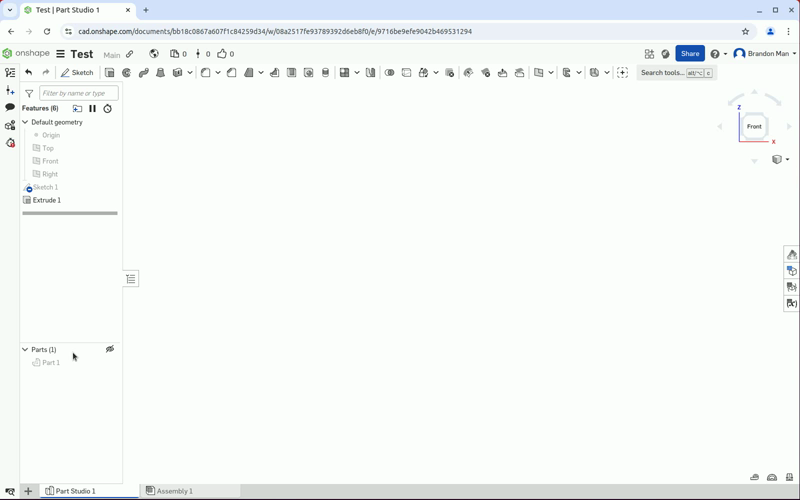
key(shift+y)
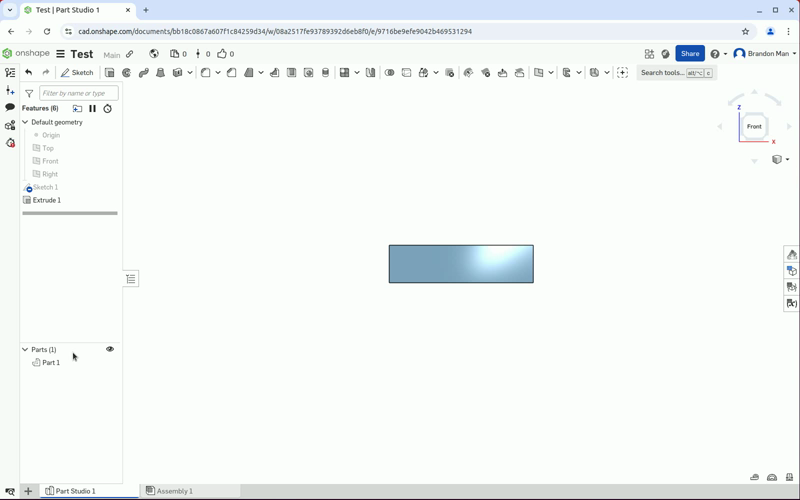
mouse_move(541, 75)
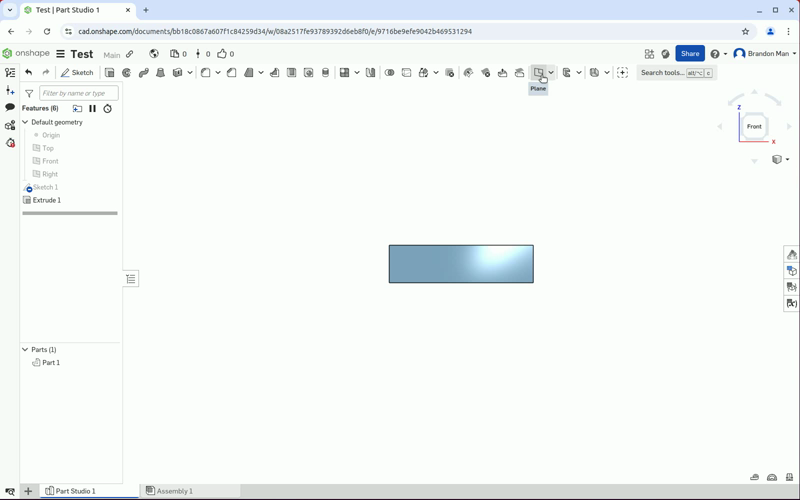
click(541, 75)
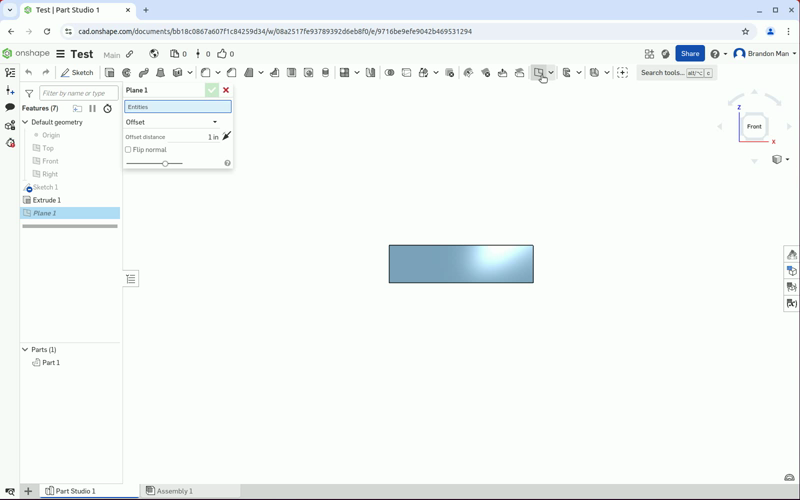
mouse_move(73, 163)
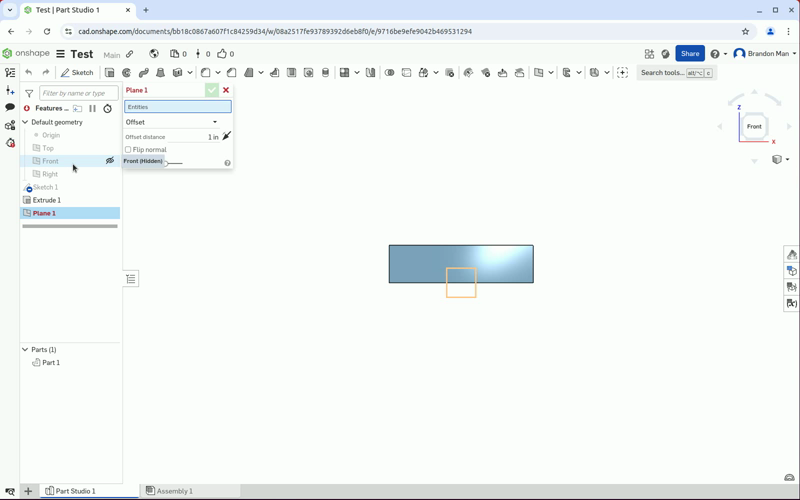
click(73, 163)
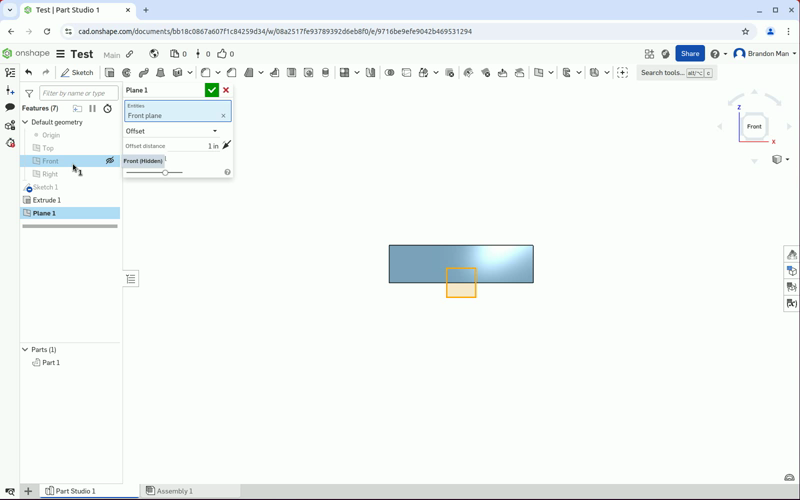
key(tab, 2)
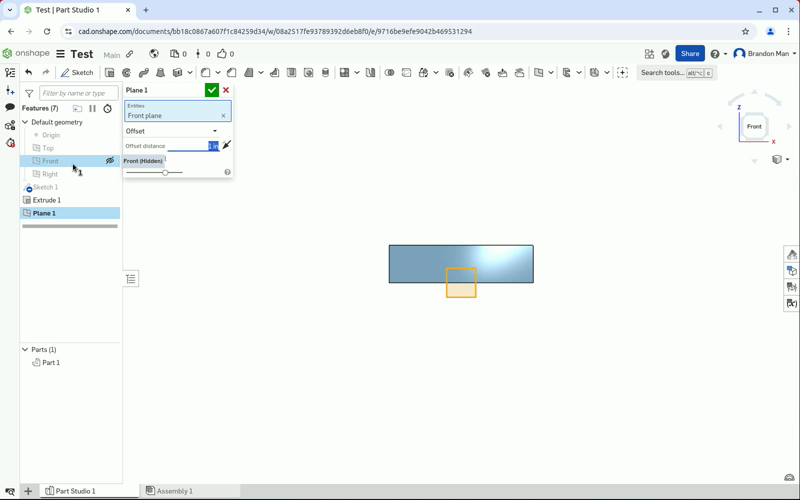
text(23.108)
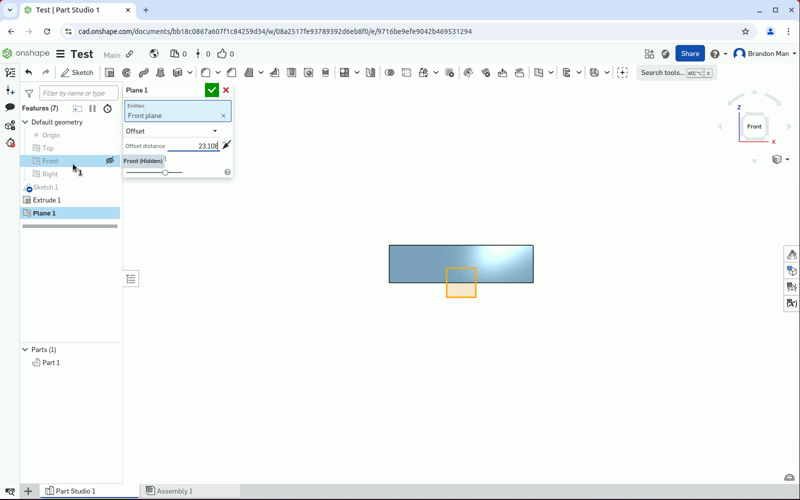
key(enter, 2)
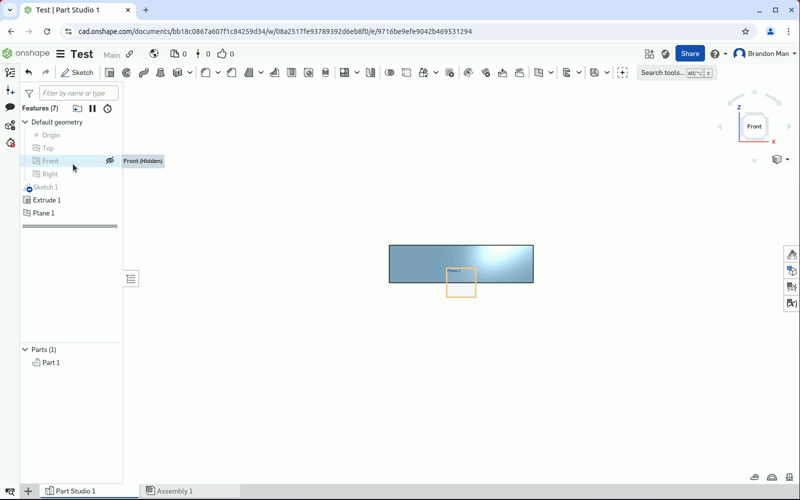
key(shift+s)
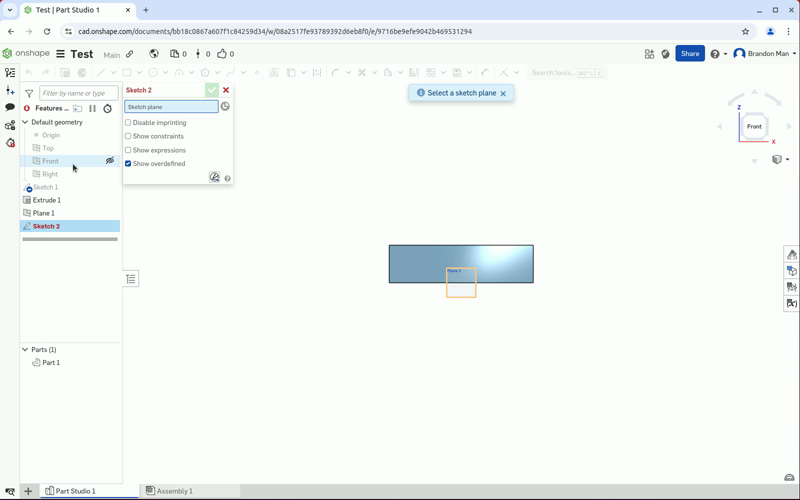
mouse_move(73, 215)
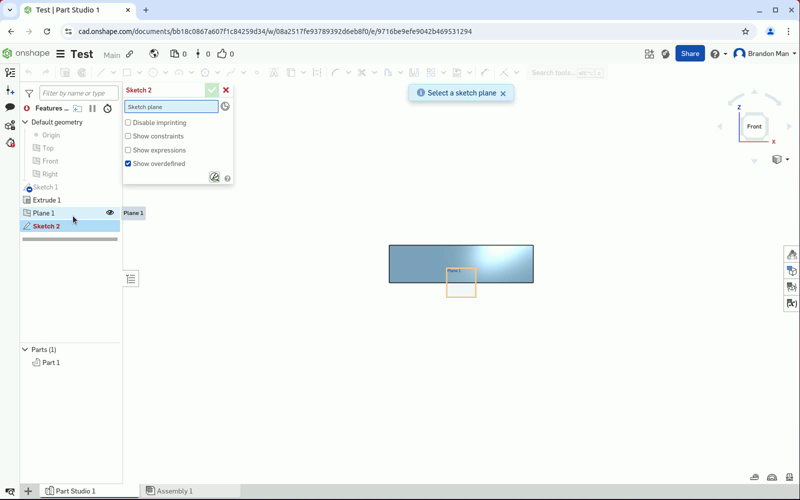
click(73, 215)
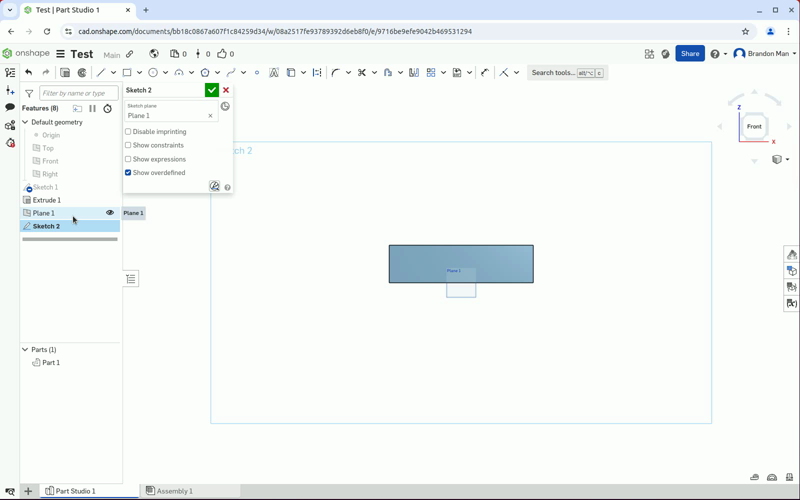
mouse_move(73, 352)
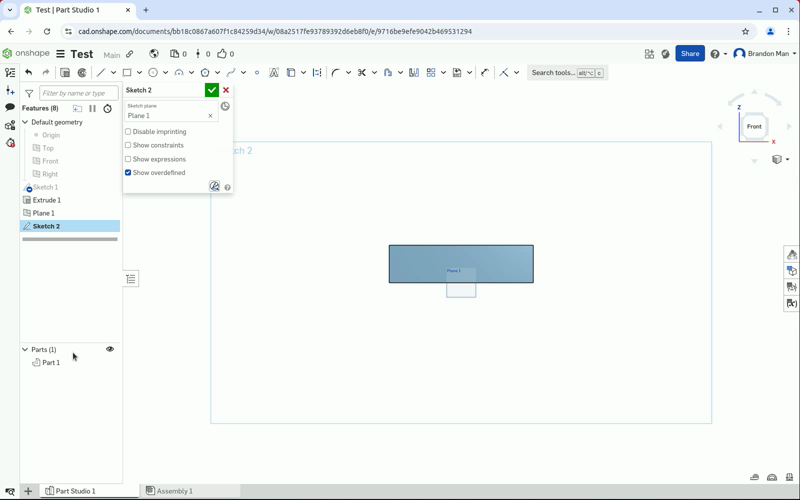
key(y)
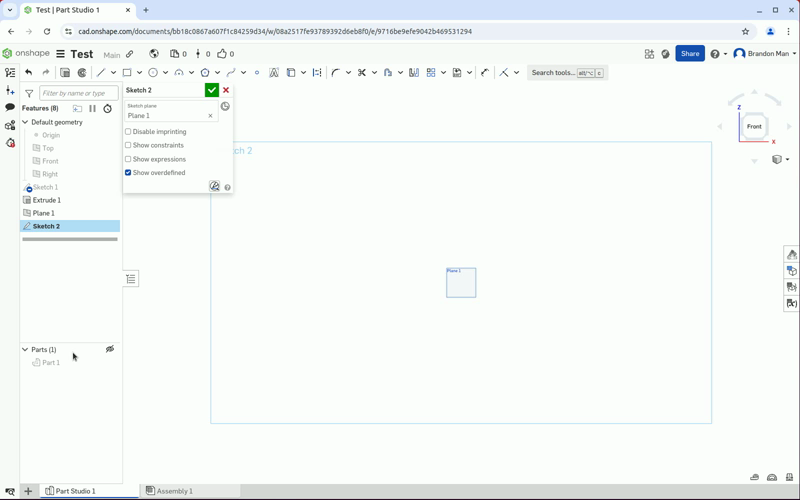
key(l)
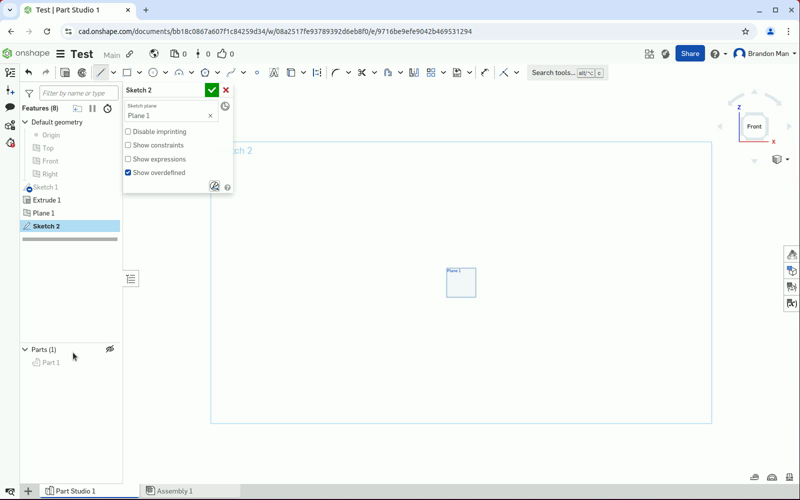
key_down(shift)
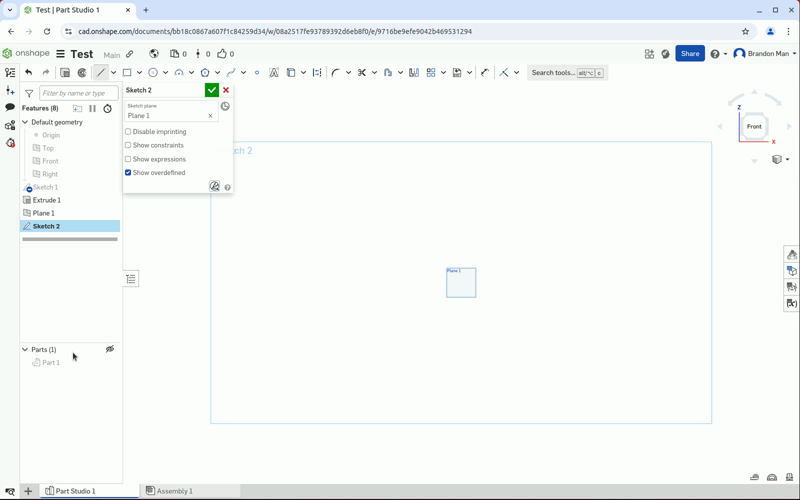
mouse_move(443, 270)
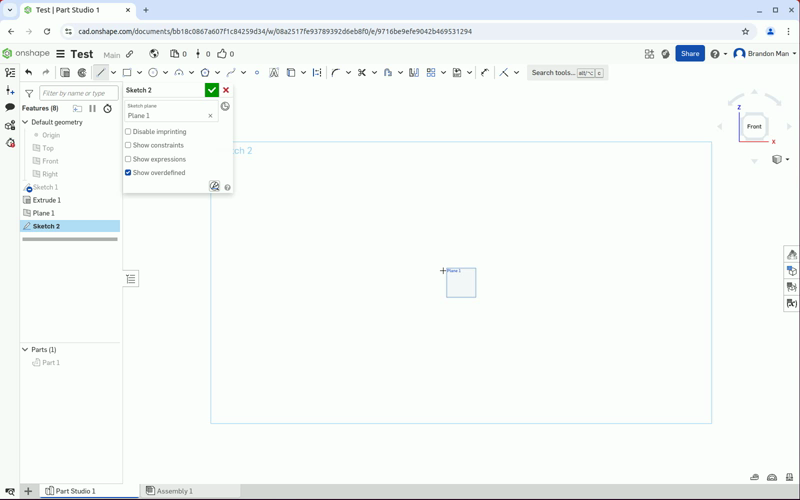
click(443, 270)
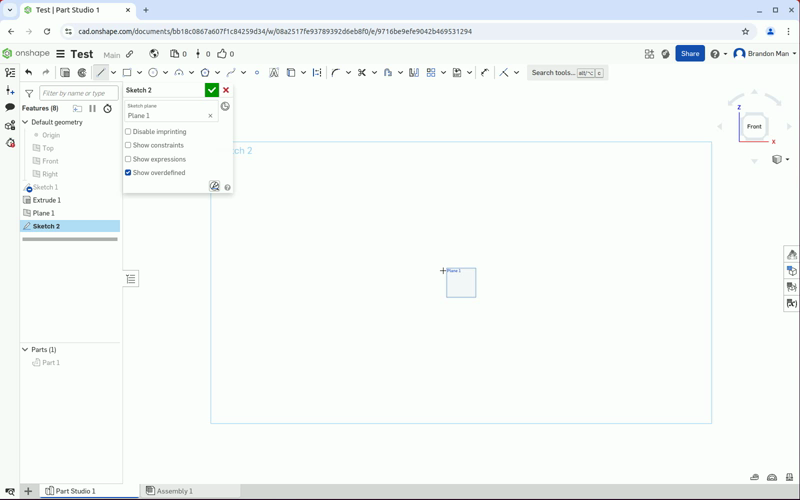
key_up(shift)
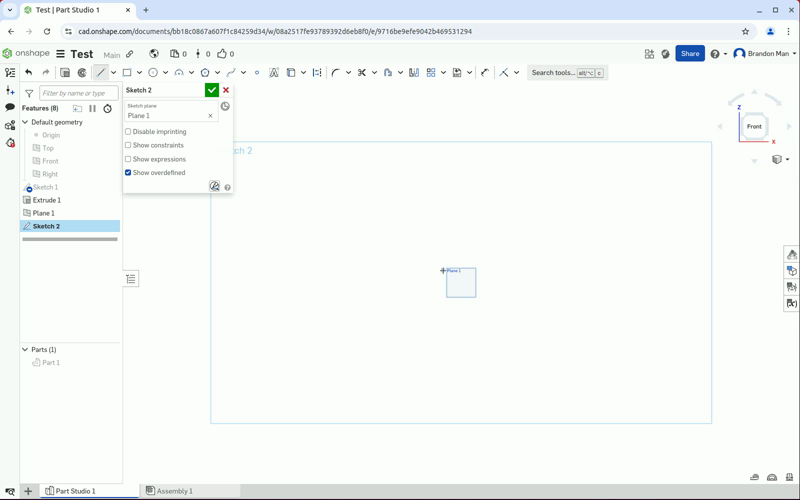
key_down(shift)
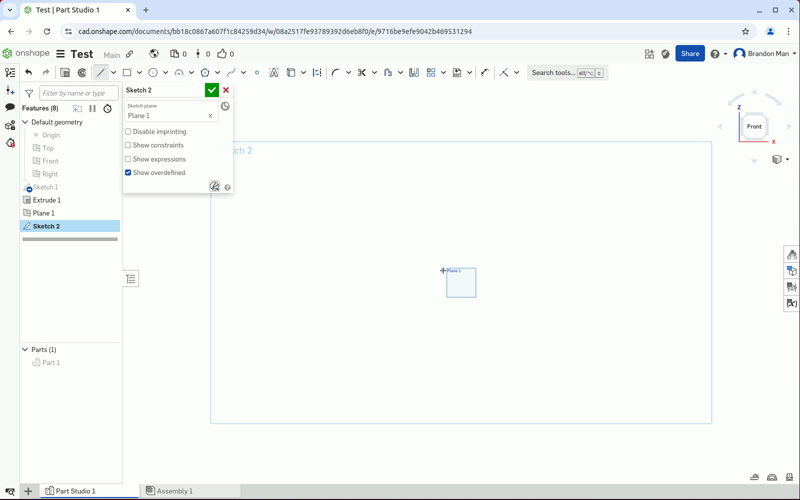
mouse_move(473, 270)
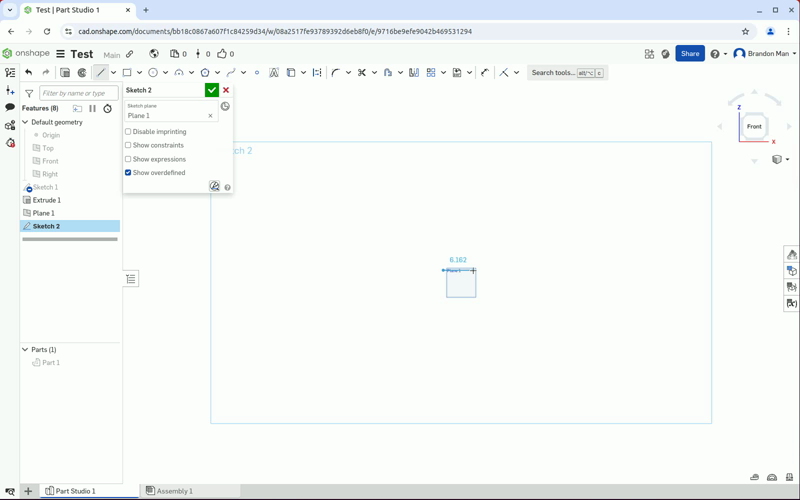
mouse_move(480, 270)
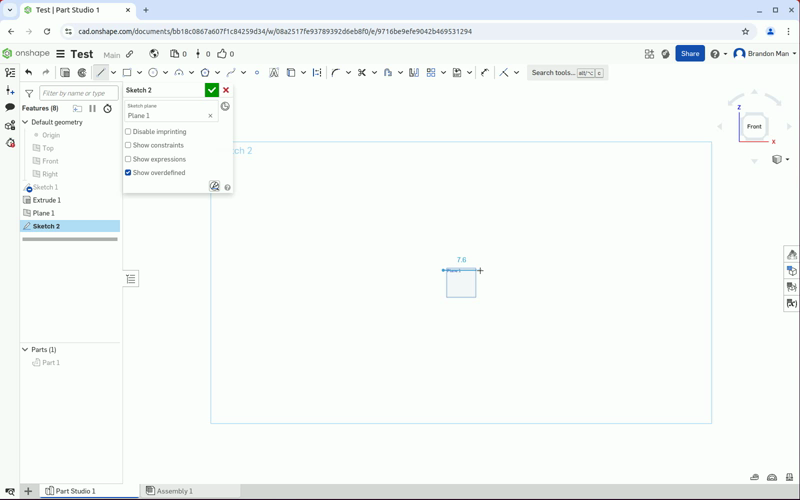
click(480, 270)
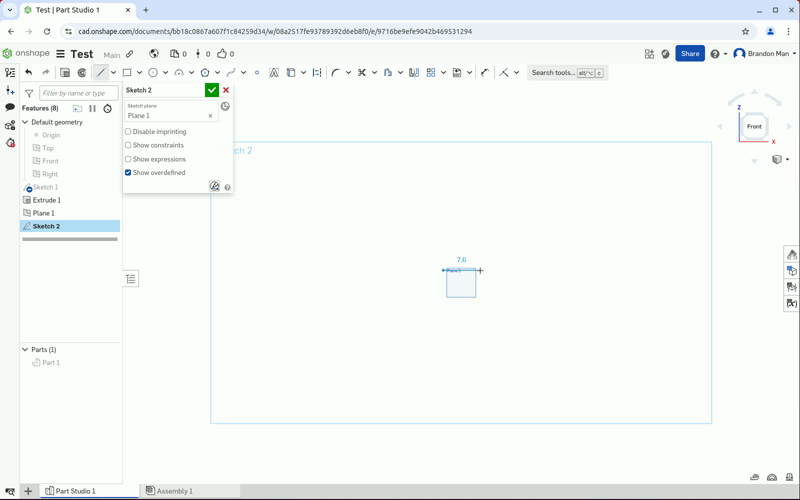
key_up(shift)
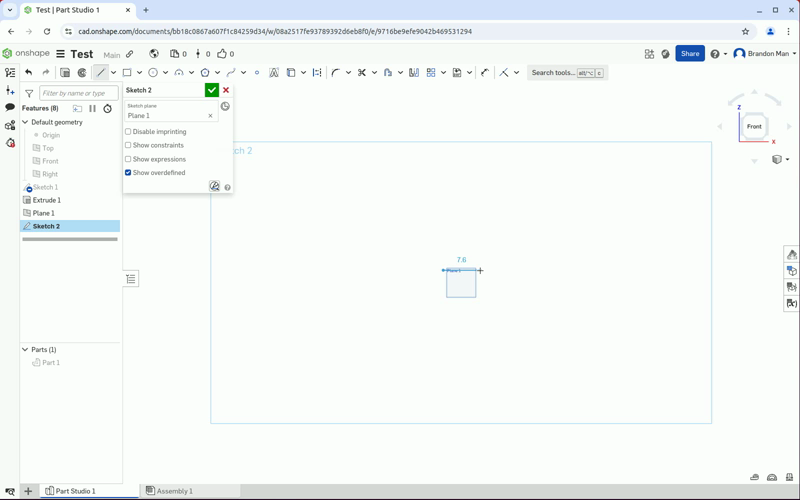
key_down(shift)
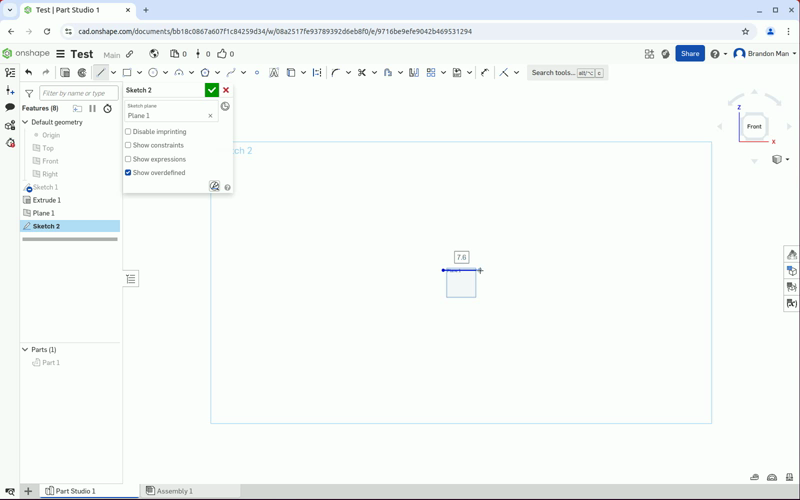
mouse_move(510, 270)
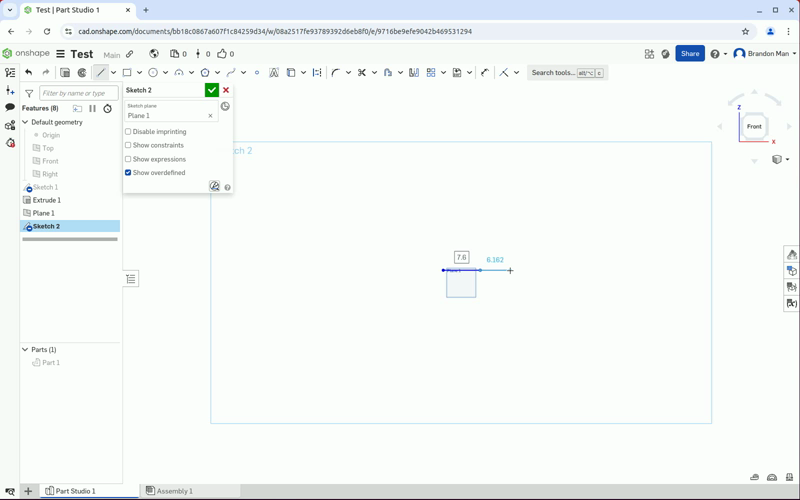
mouse_move(480, 258)
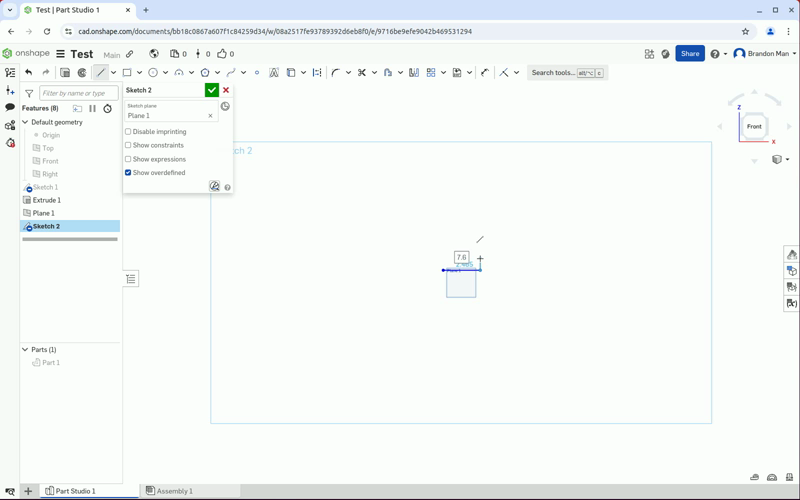
click(480, 258)
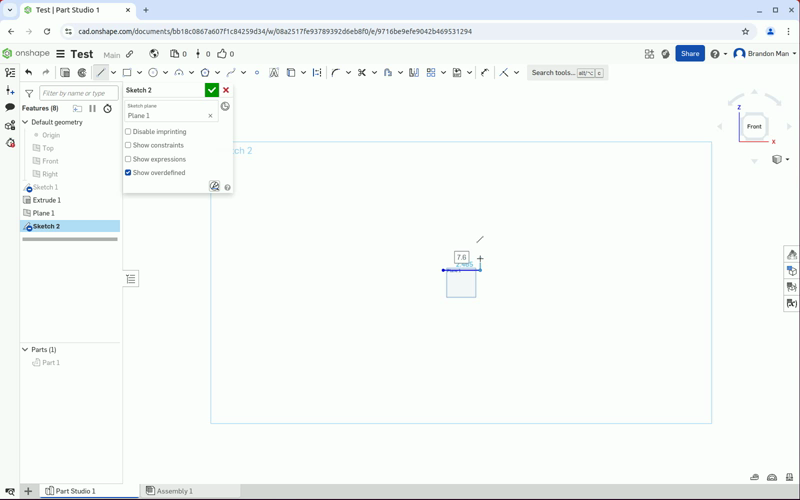
key_up(shift)
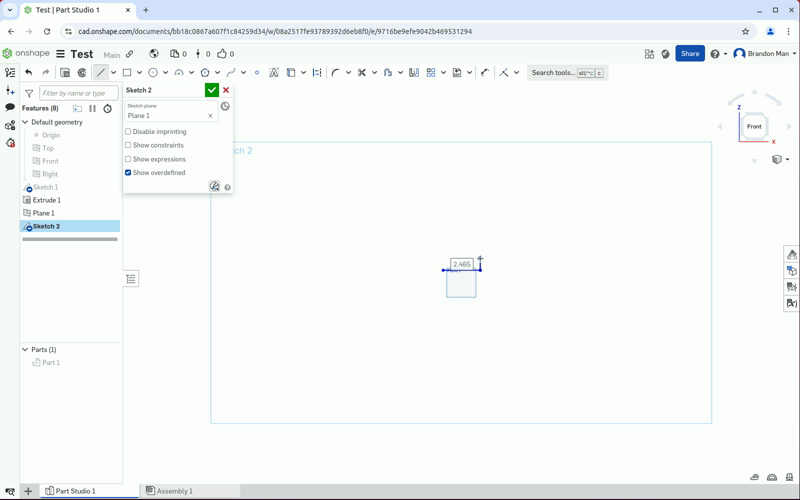
key_down(shift)
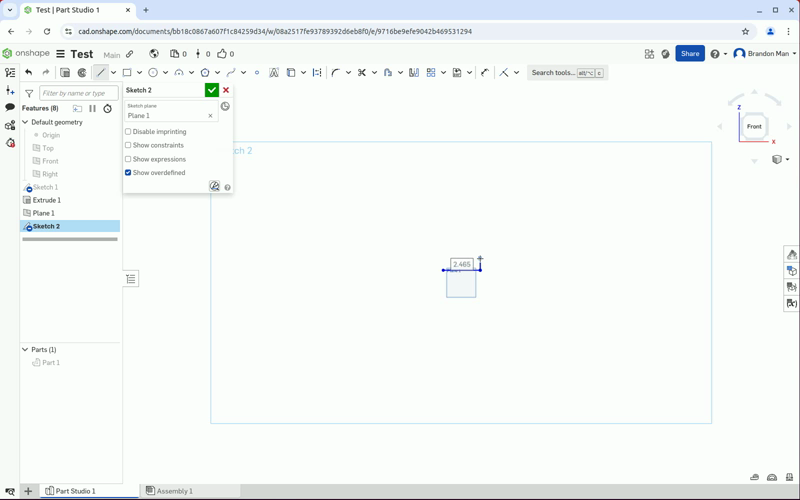
mouse_move(510, 258)
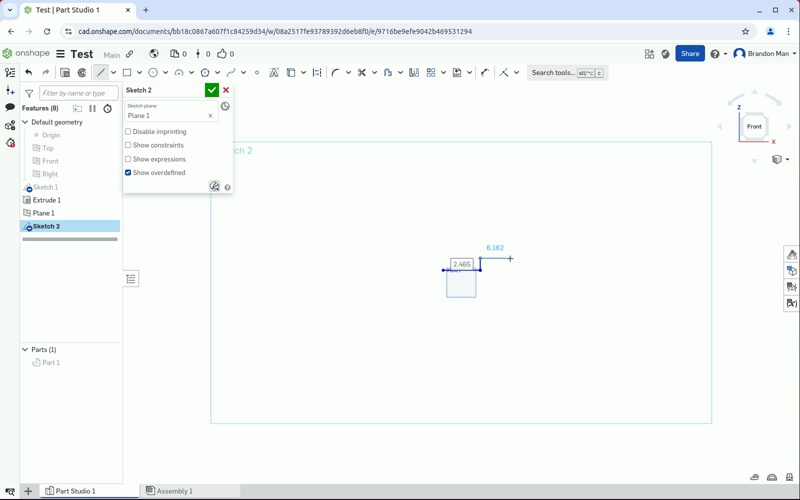
mouse_move(443, 258)
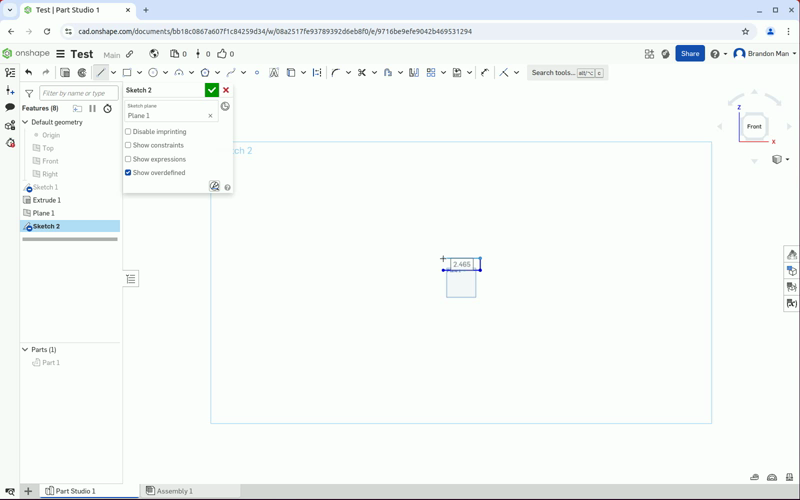
click(443, 258)
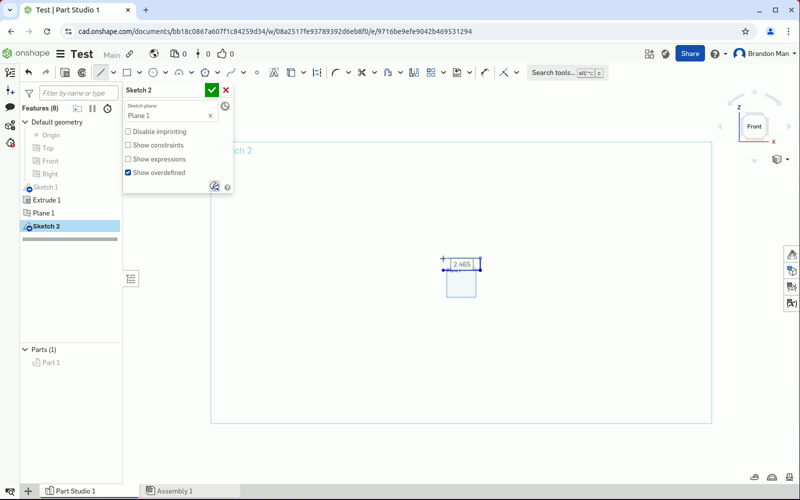
key_up(shift)
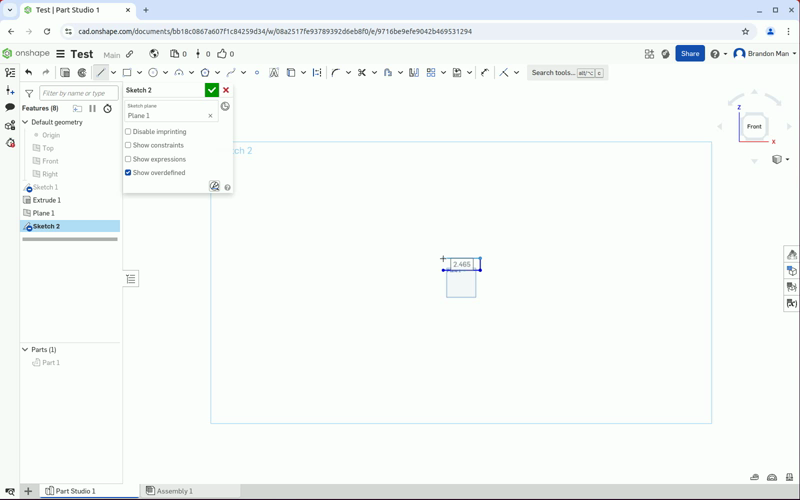
mouse_move(473, 258)
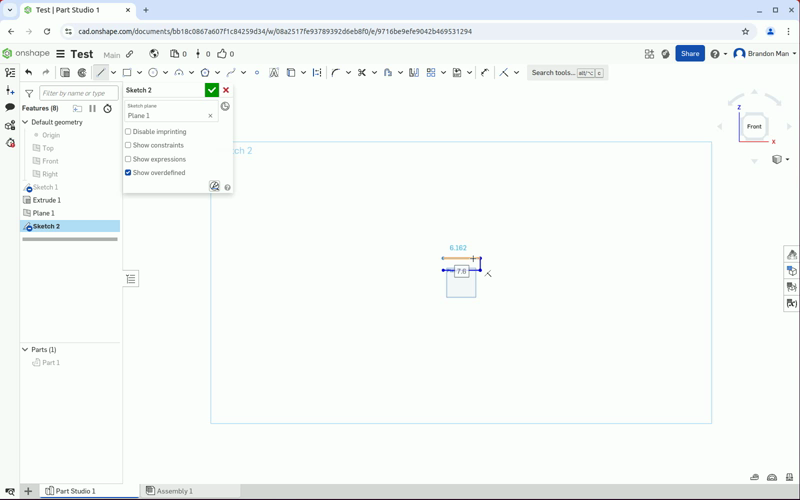
key_down(shift)
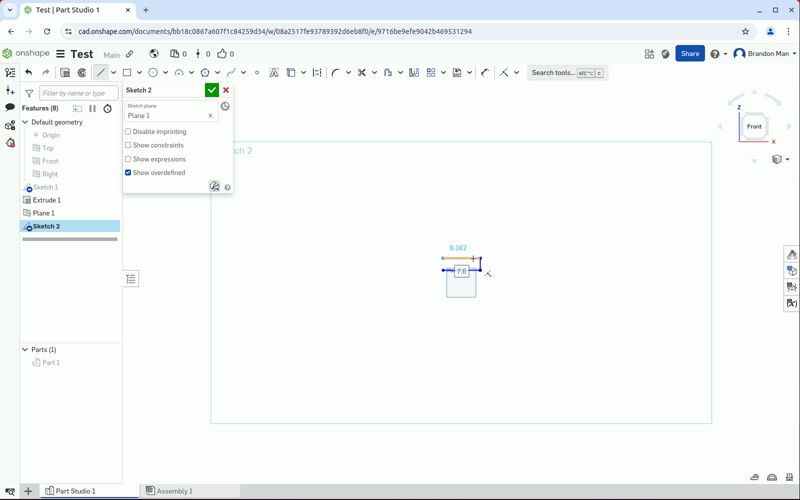
mouse_move(443, 270)
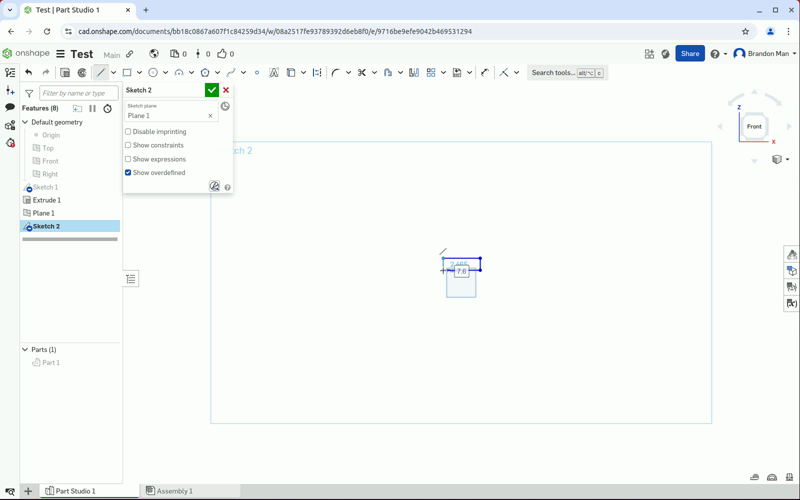
key_up(shift)
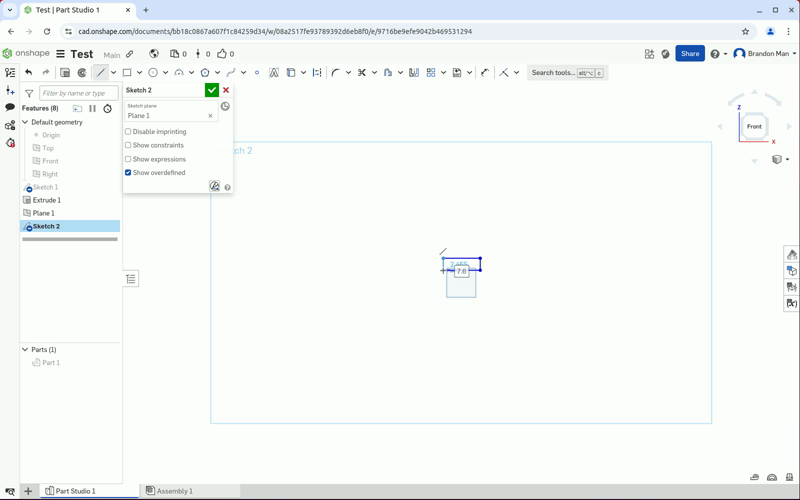
click(443, 270)
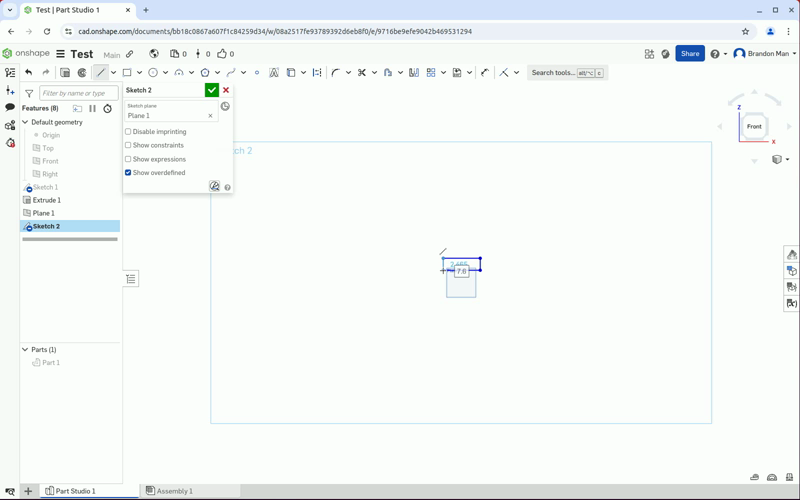
key(esc)
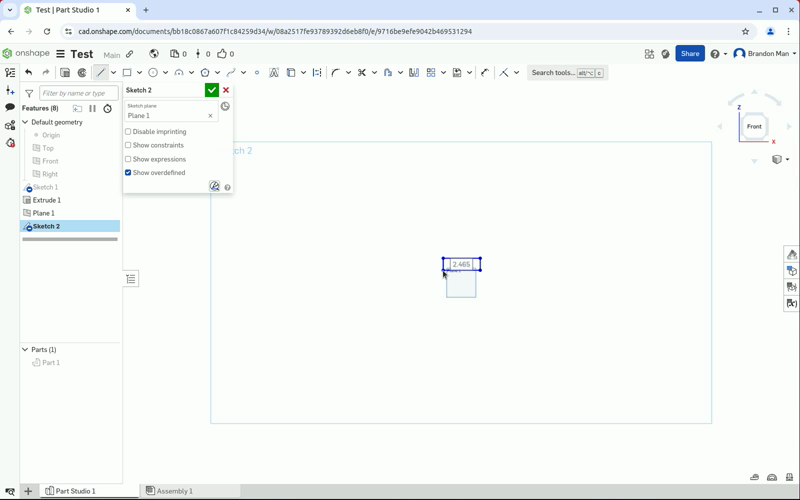
mouse_move(448, 264)
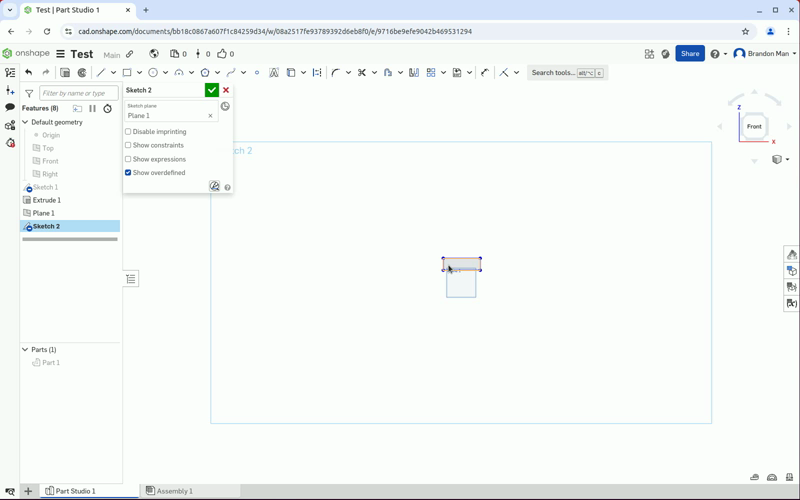
scroll(6)
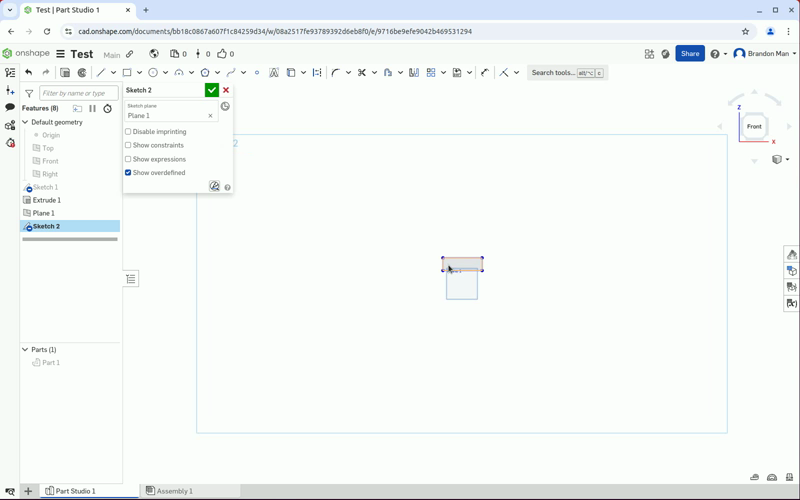
scroll(6)
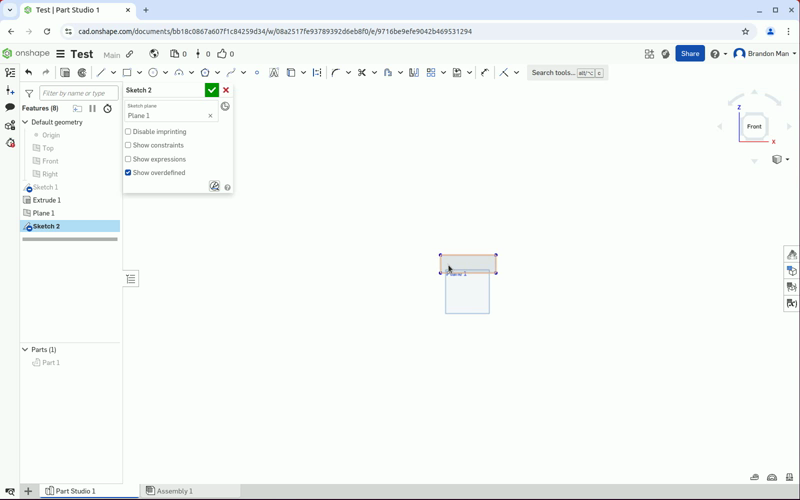
scroll(6)
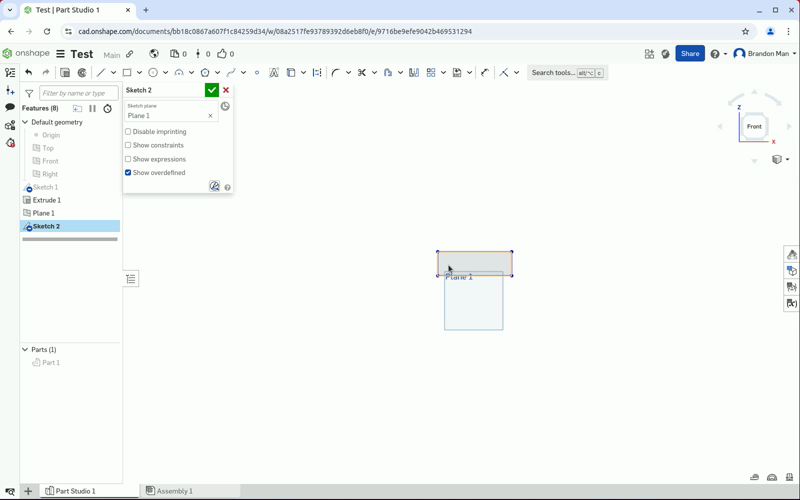
scroll(6)
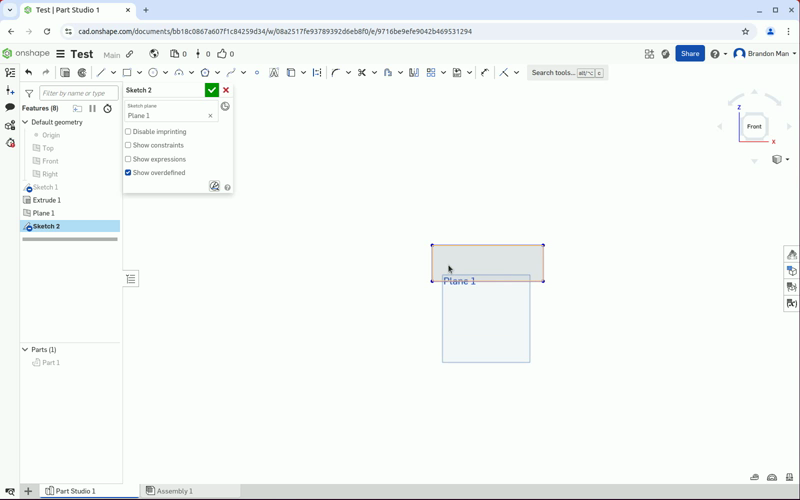
scroll(6)
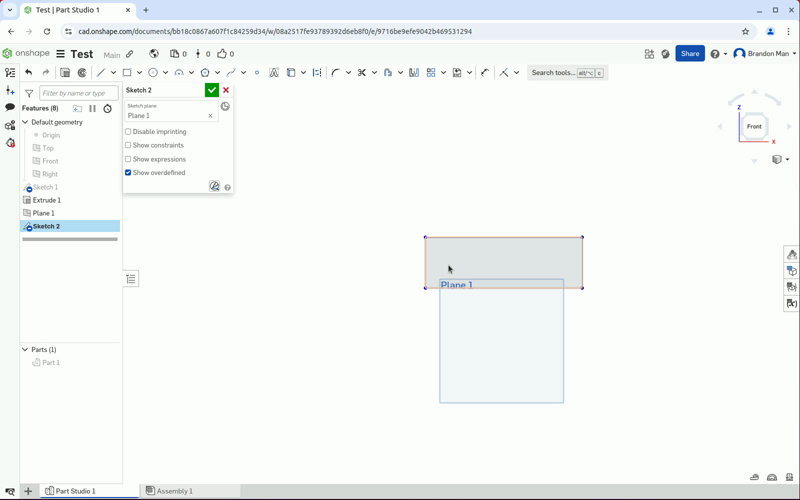
scroll(6)
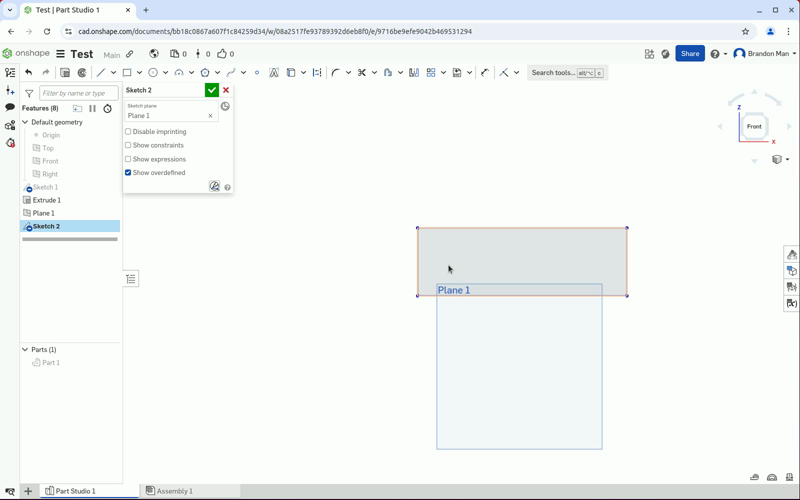
scroll(6)
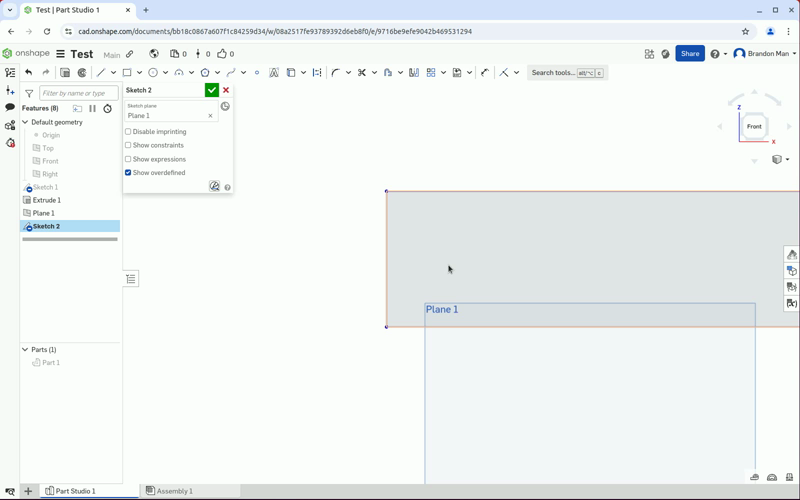
click(448, 264)
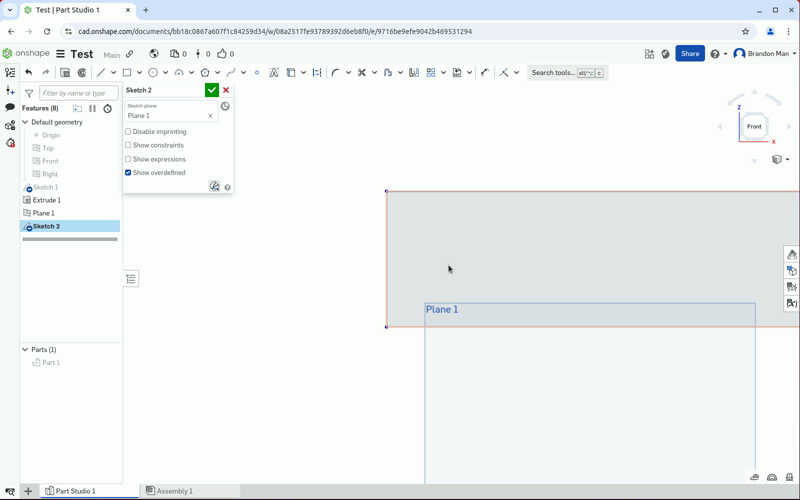
scroll(-6)
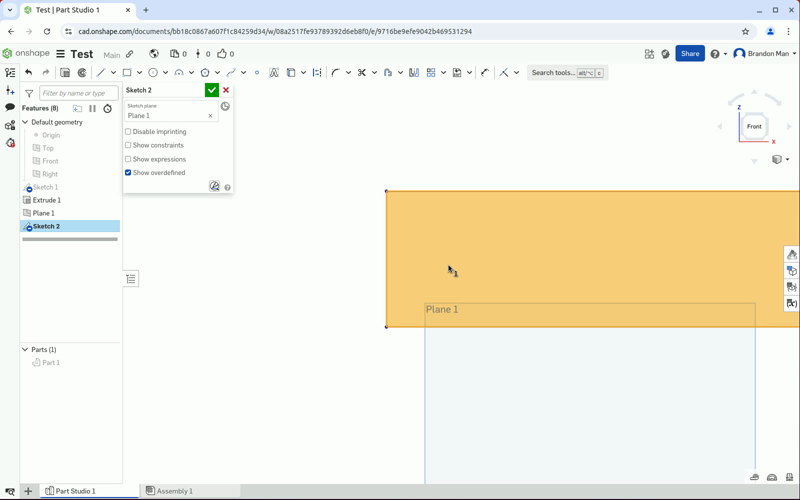
scroll(-6)
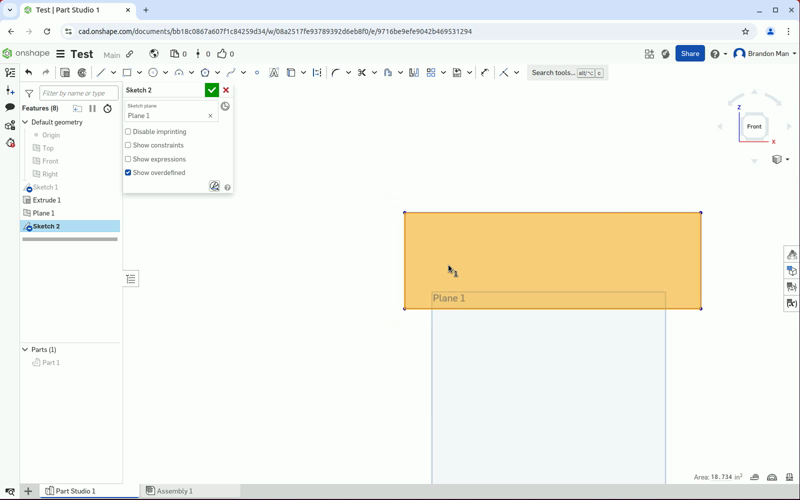
scroll(-6)
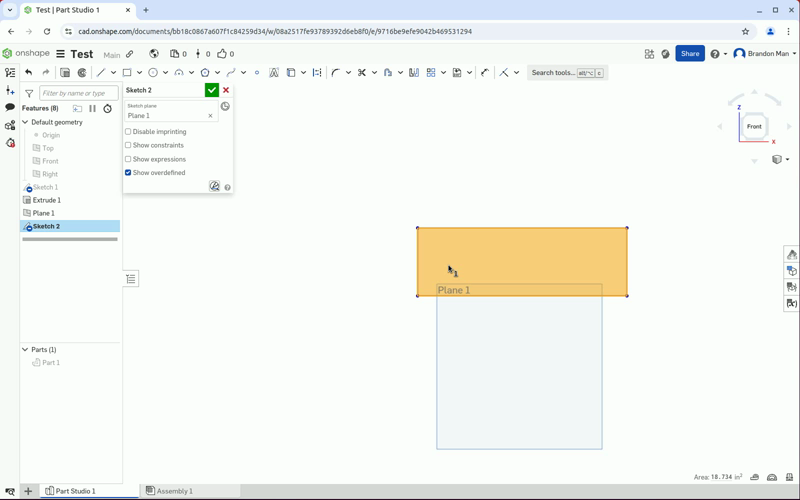
scroll(-6)
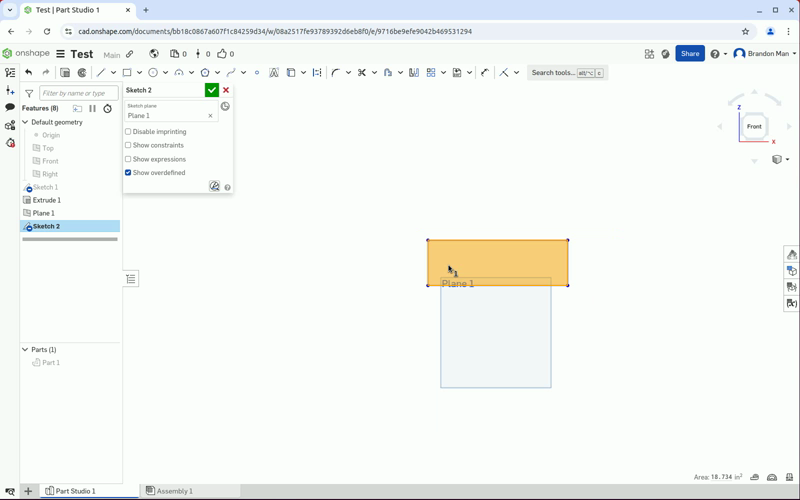
scroll(-6)
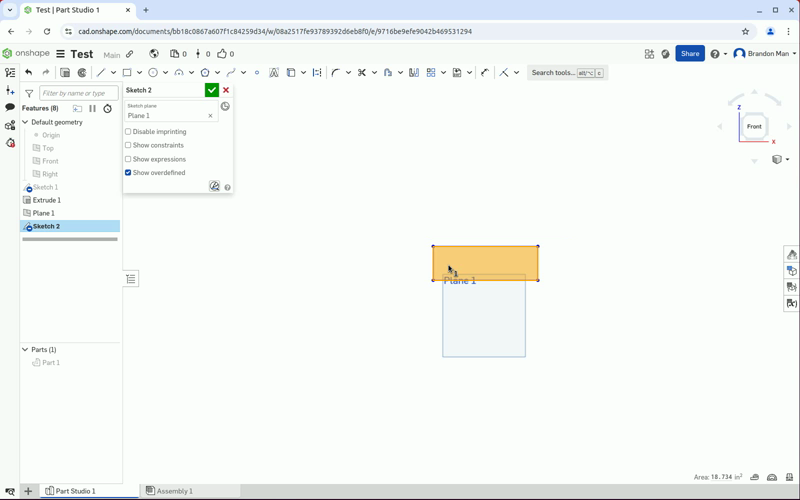
scroll(-6)
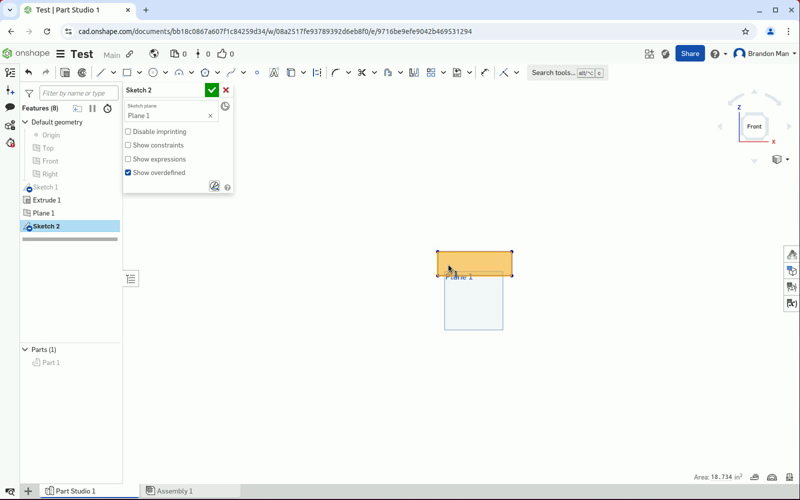
scroll(-6)
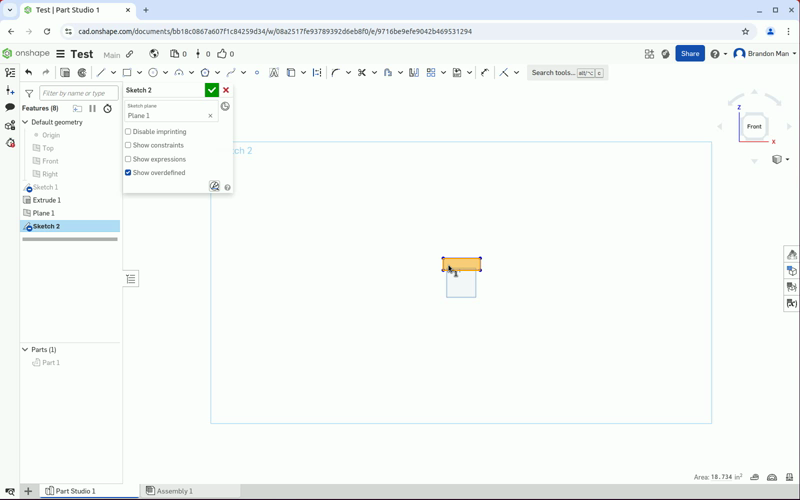
mouse_move(73, 352)
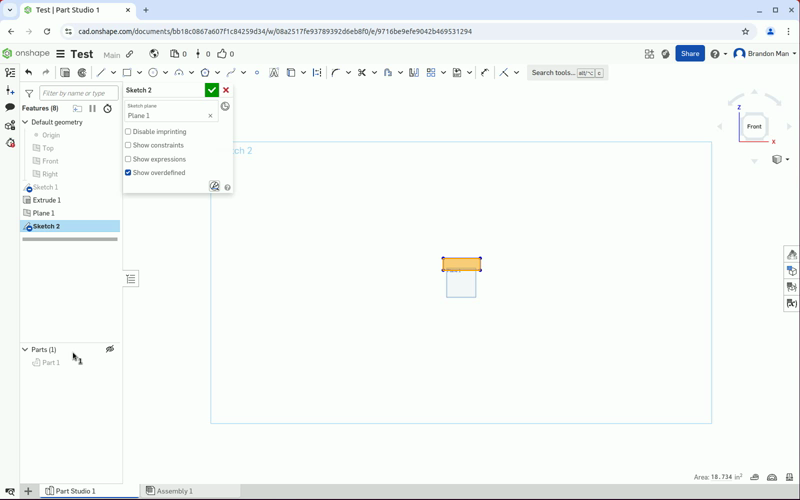
key(shift+y)
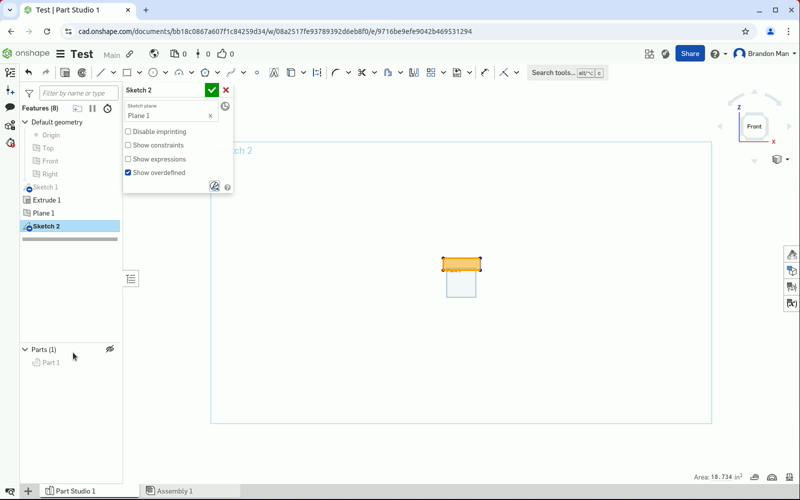
key(shift+e)
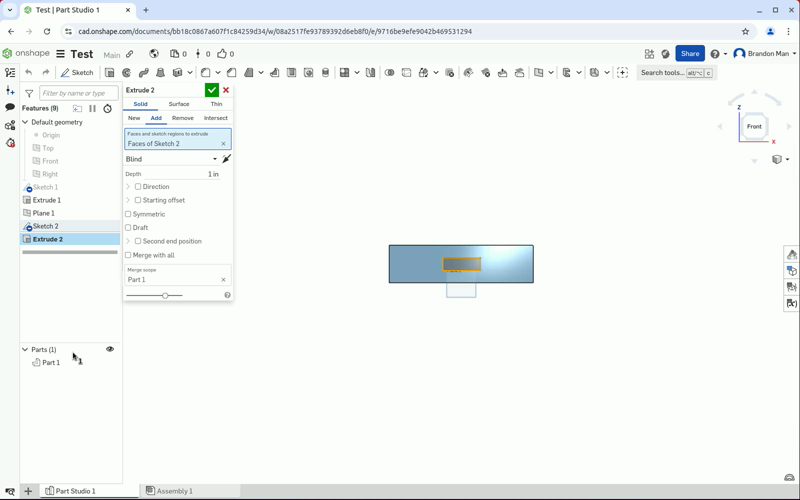
mouse_move(143, 106)
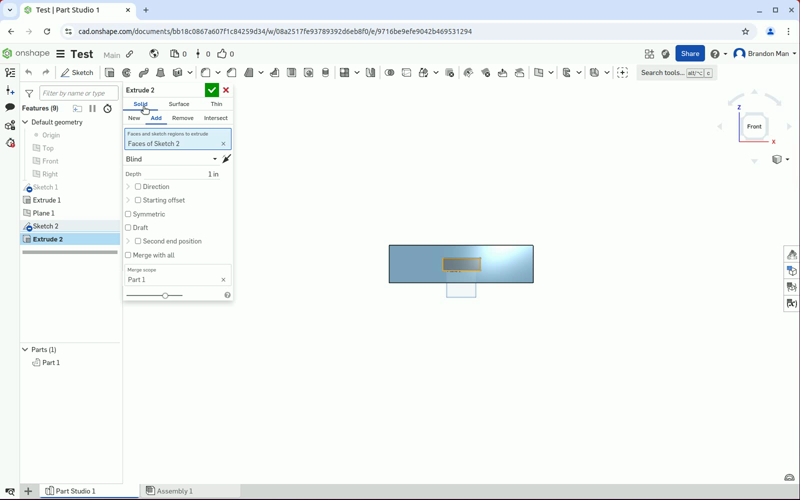
click(143, 106)
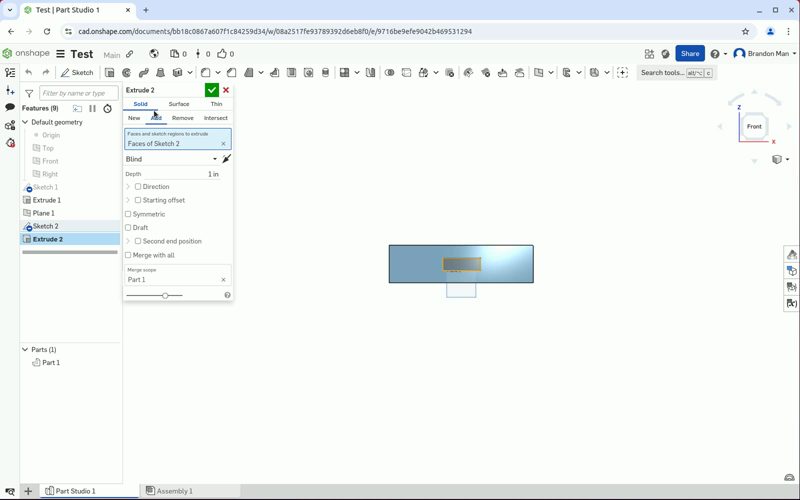
mouse_move(186, 120)
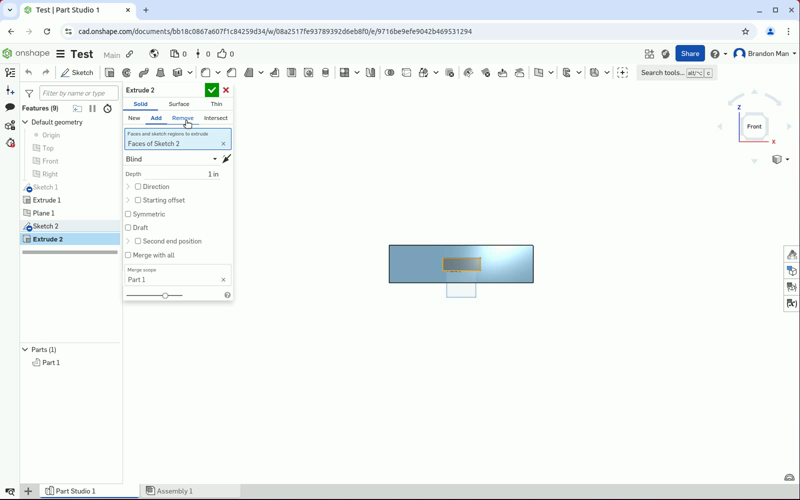
click(186, 120)
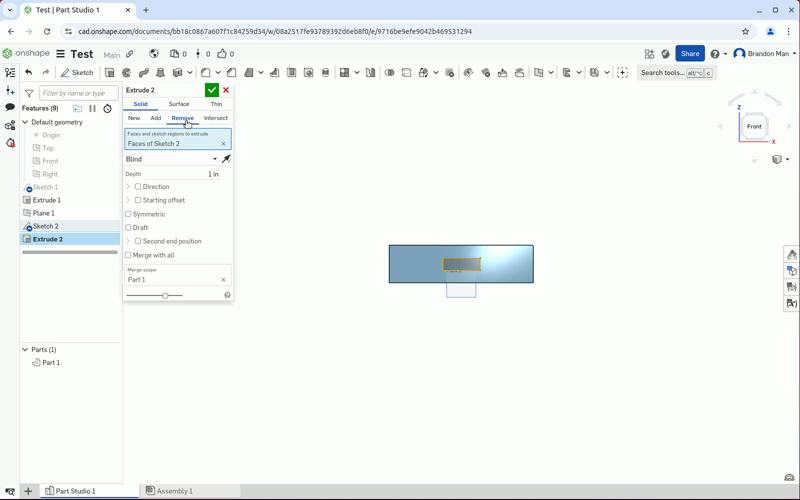
key(tab, 4)
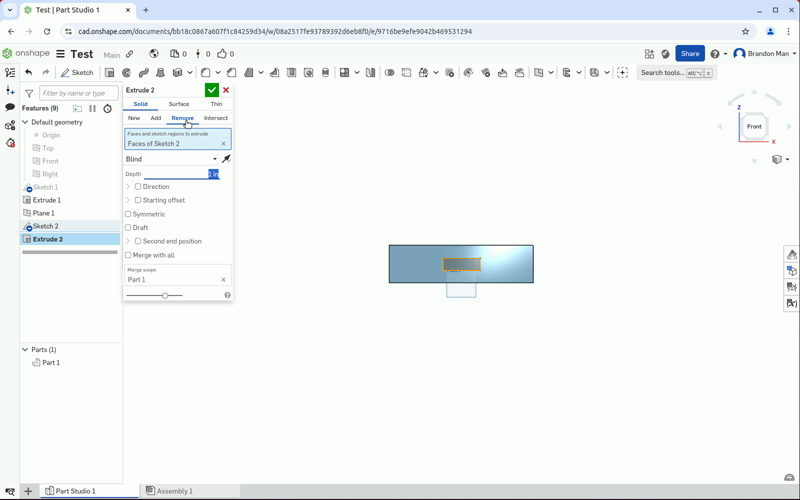
text(8.906)
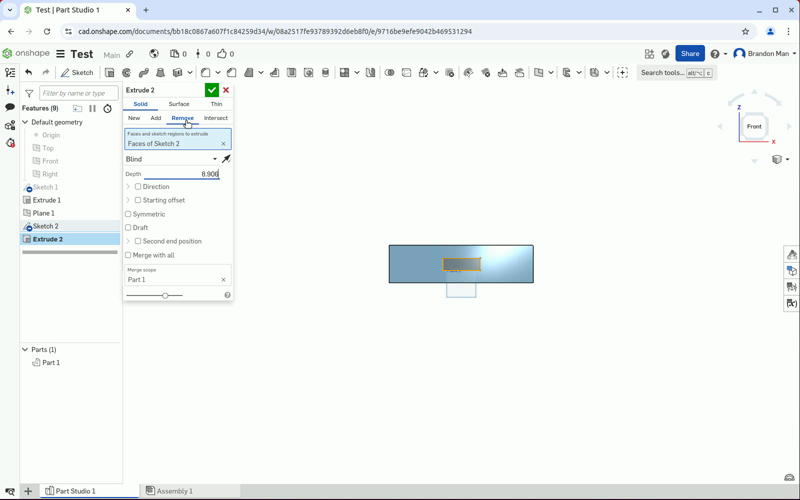
key(tab, 6)
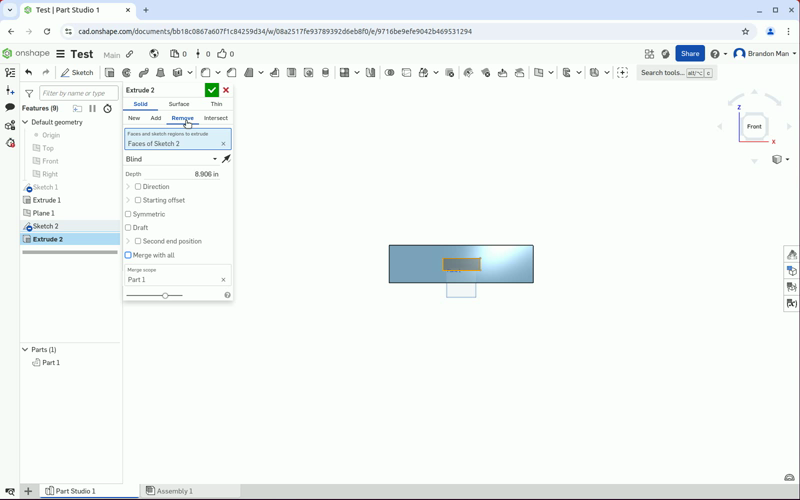
key(space)
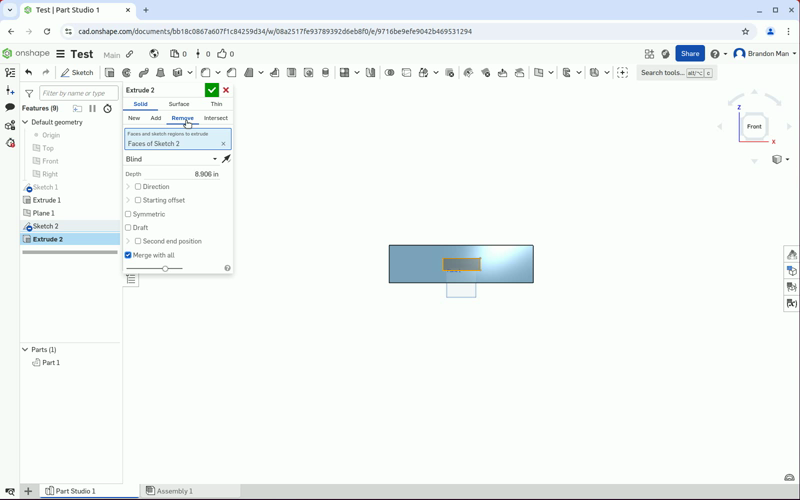
key(enter)
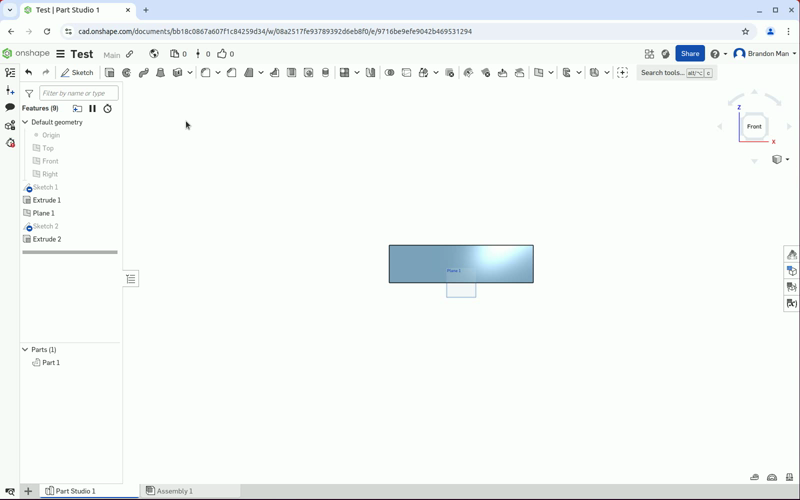
key(shift+h)
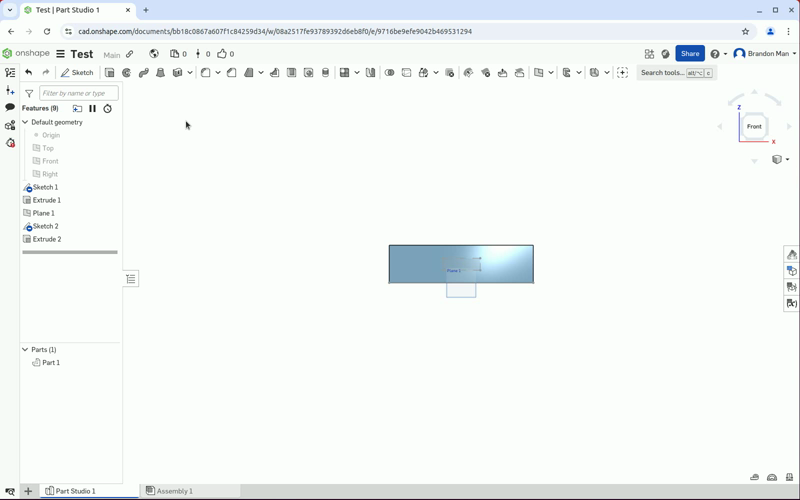
key(shift+h)
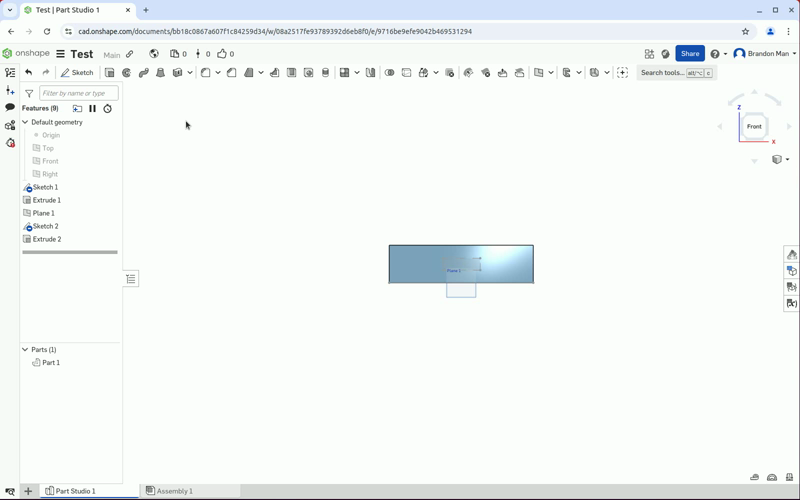
key(shift+7)
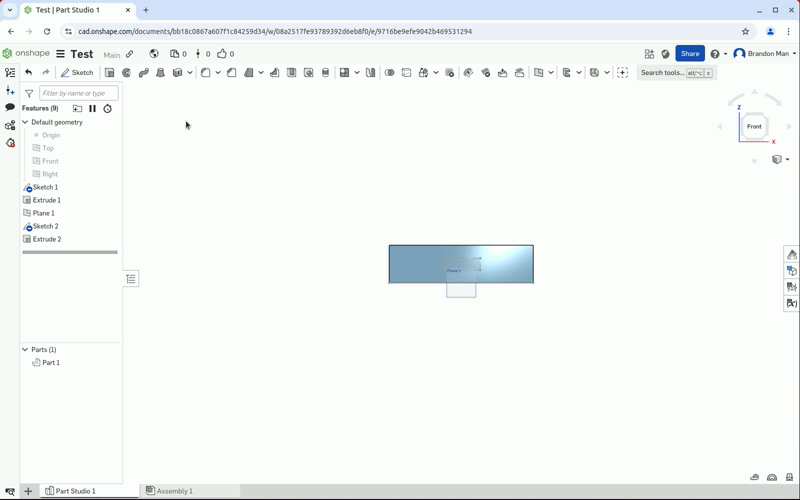
key(left, 2)
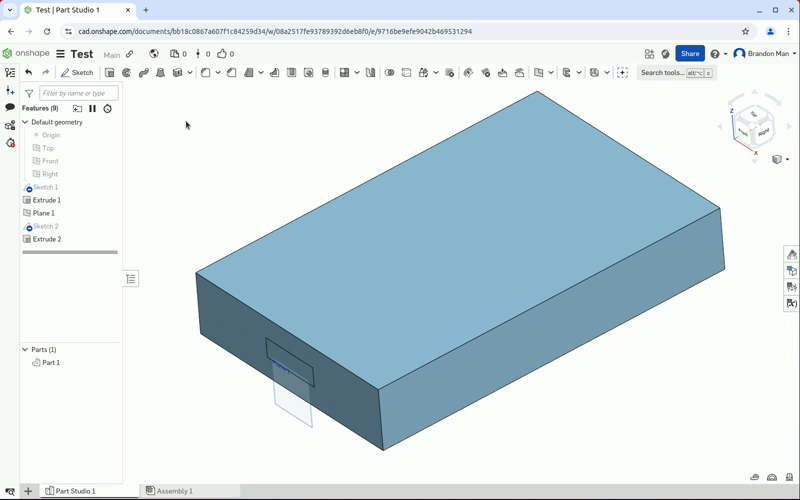
key(down, 2)
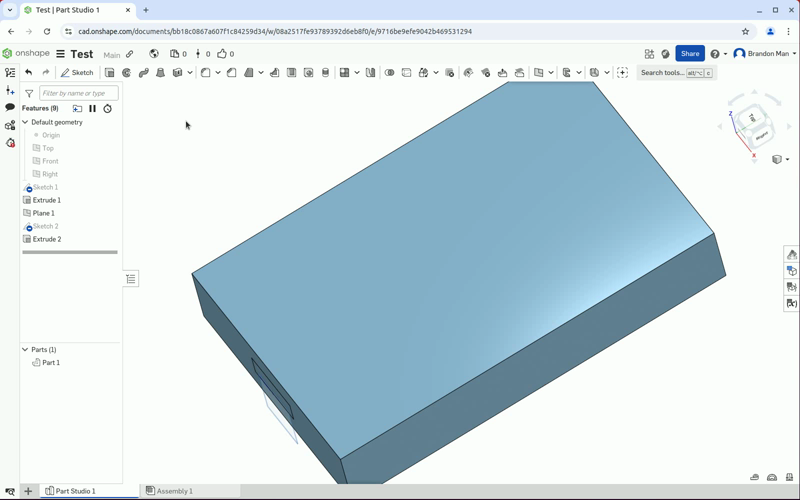
key(up, 2)
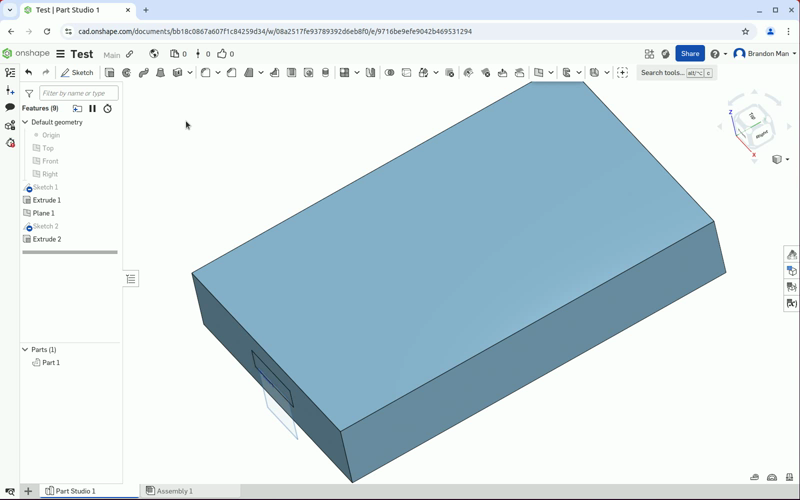
key(right, 2)
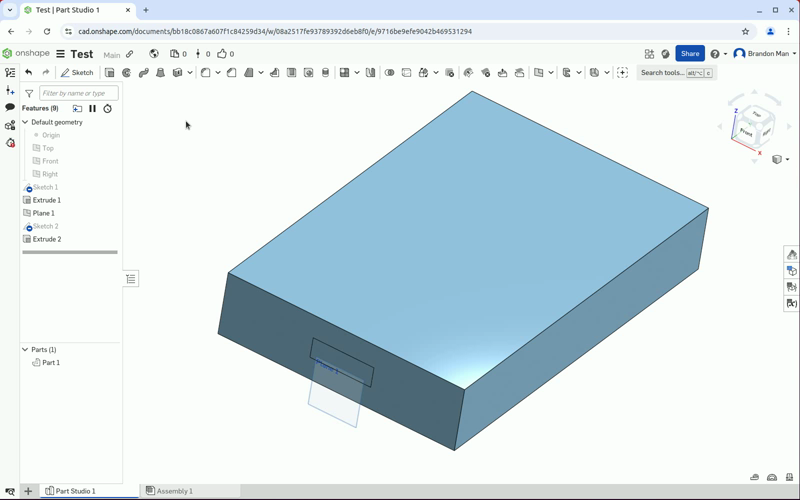
mouse_move(73, 189)
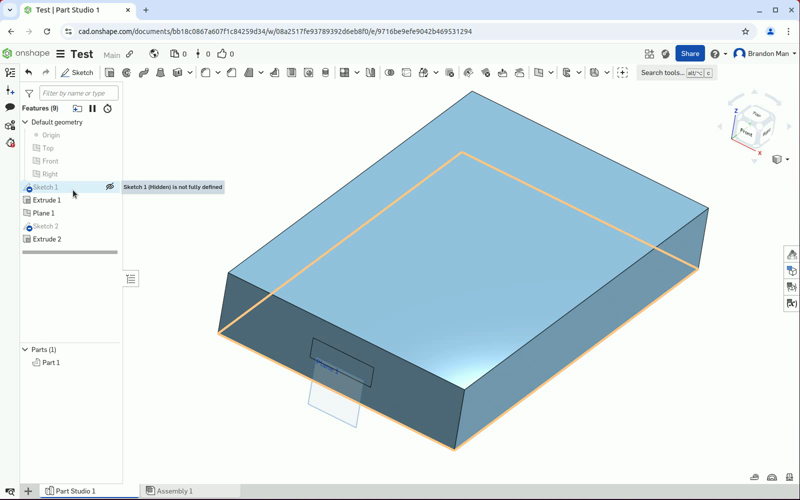
click(73, 189)